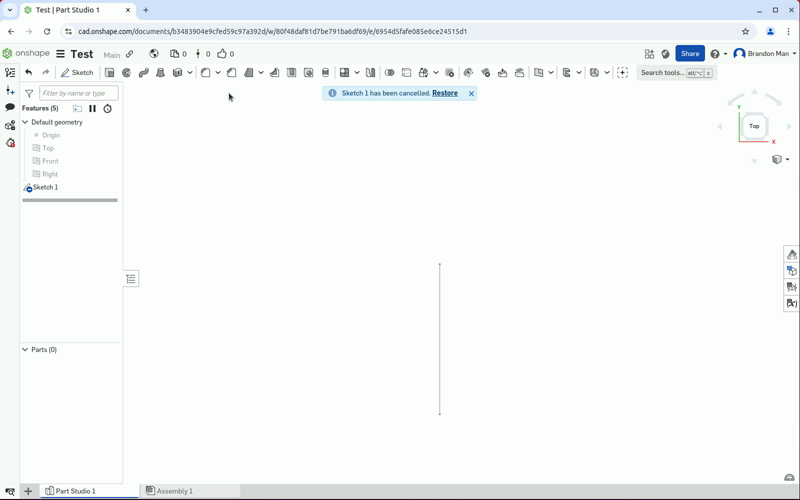
key(shift+h)
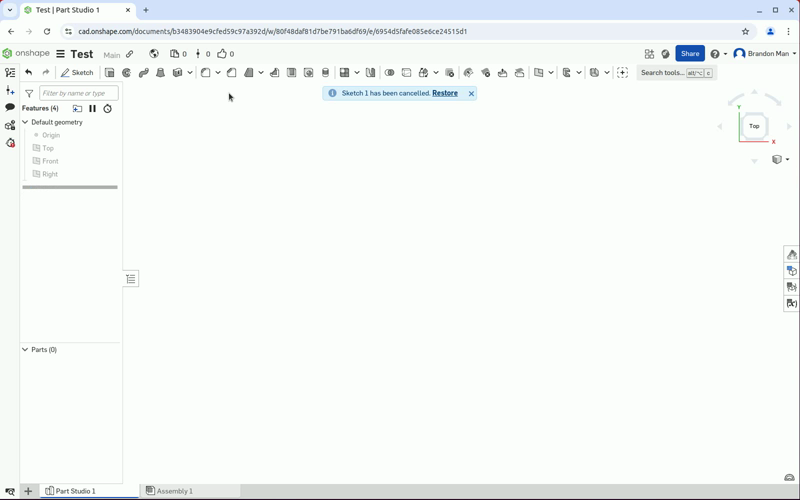
key(shift+s)
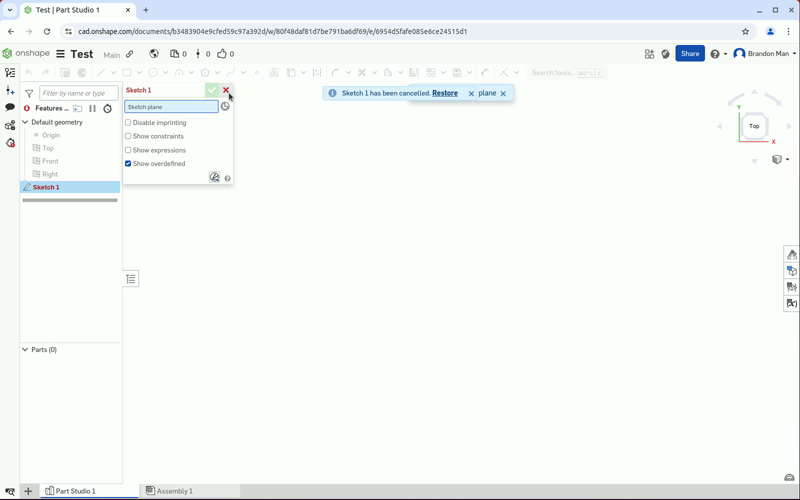
mouse_move(73, 150)
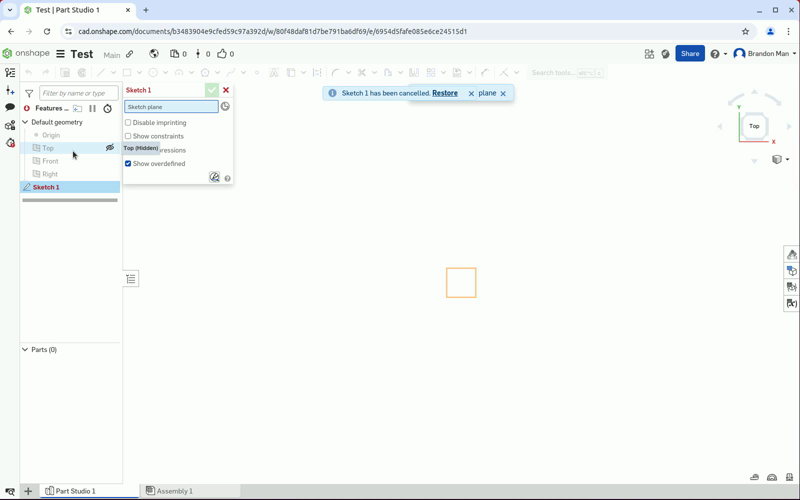
click(73, 150)
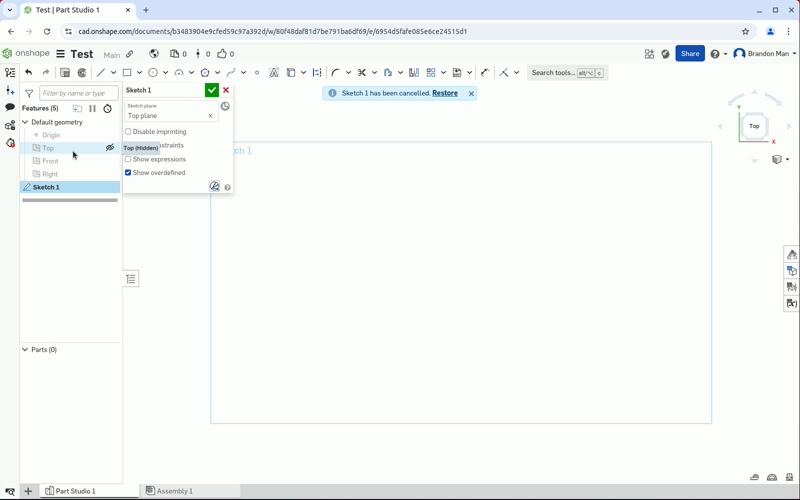
mouse_move(73, 352)
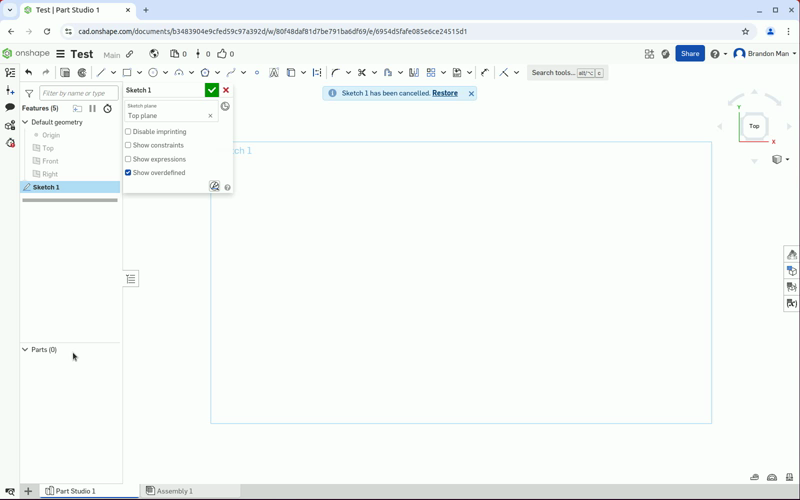
key(y)
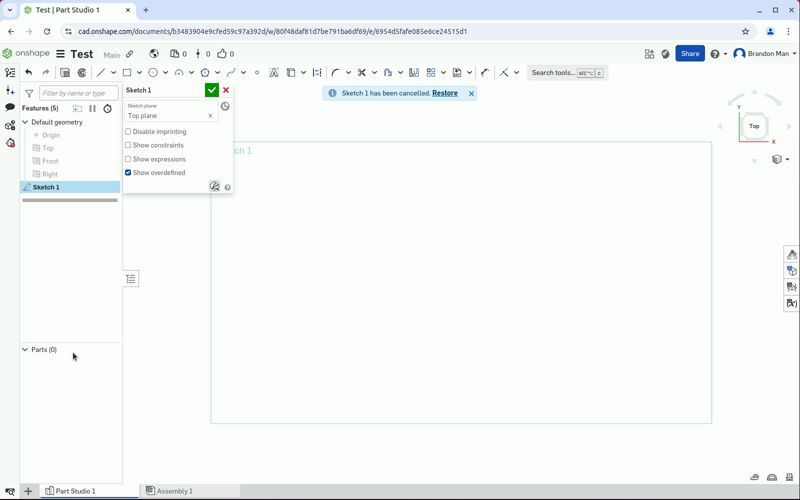
key(l)
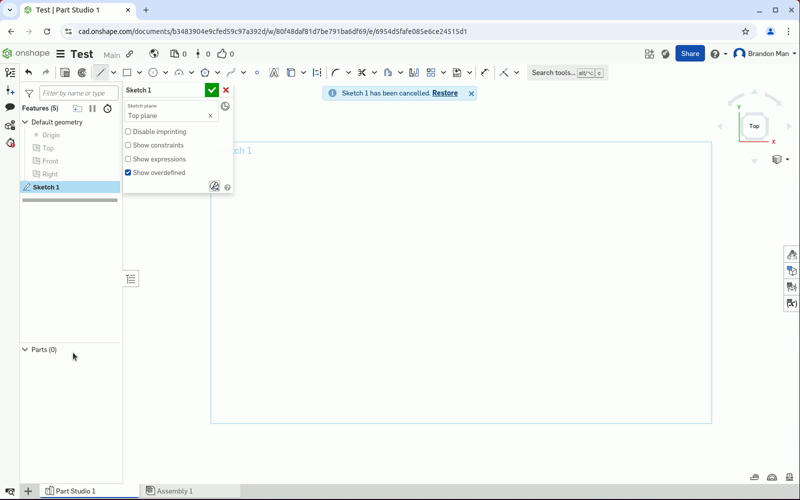
key_down(shift)
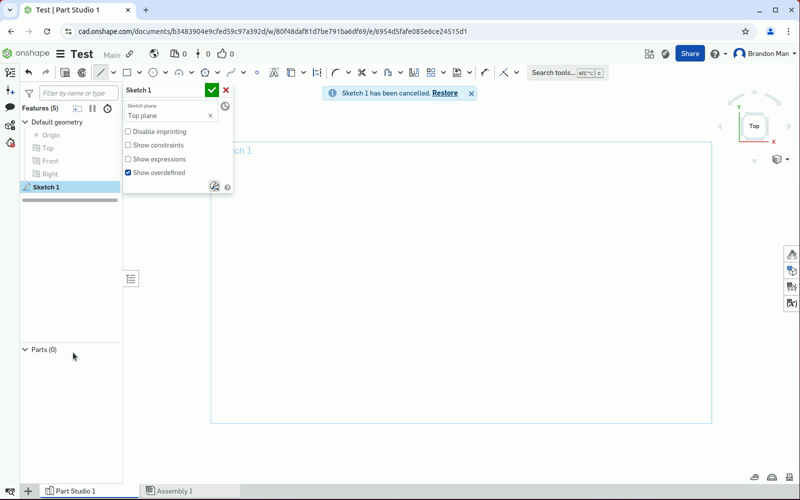
mouse_move(385, 320)
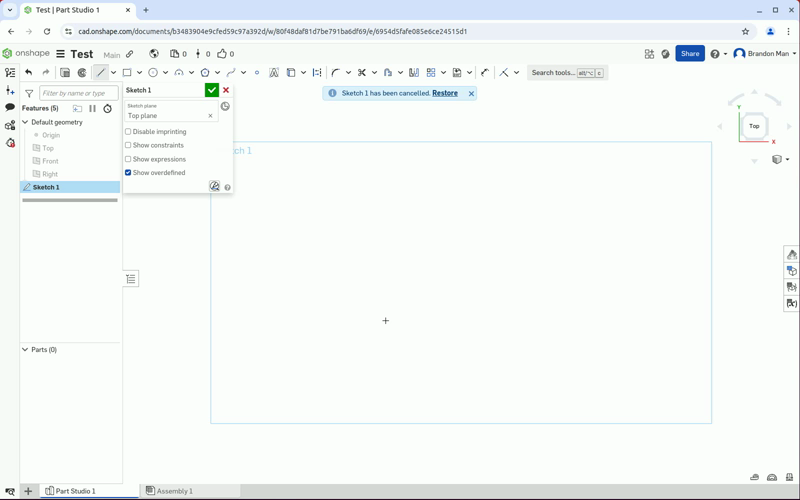
click(385, 320)
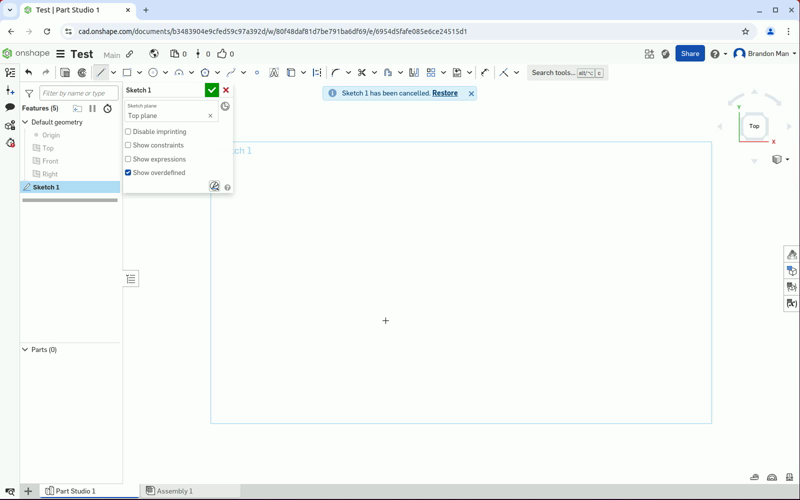
key_up(shift)
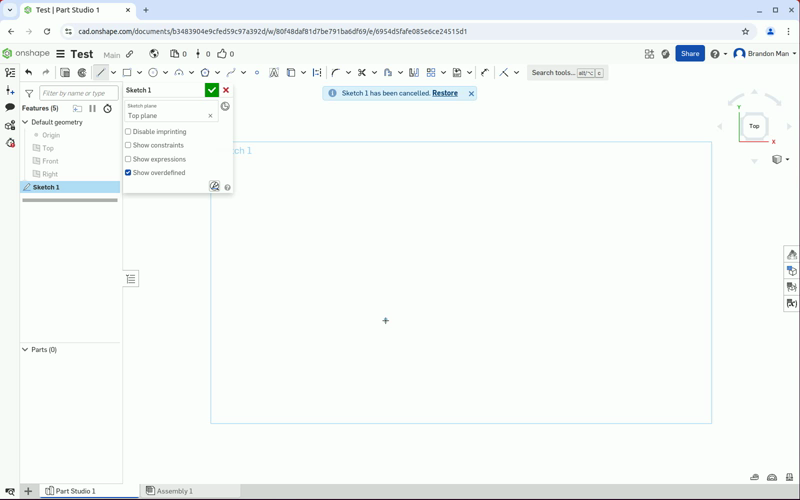
key_down(shift)
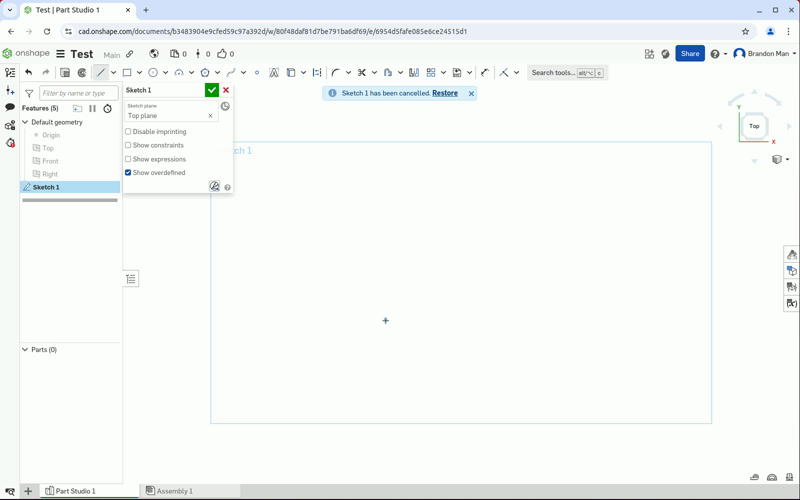
mouse_move(535, 320)
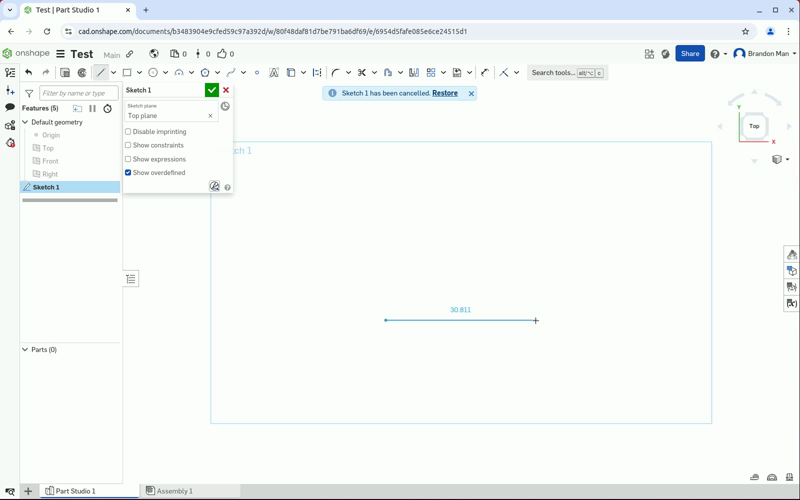
click(535, 320)
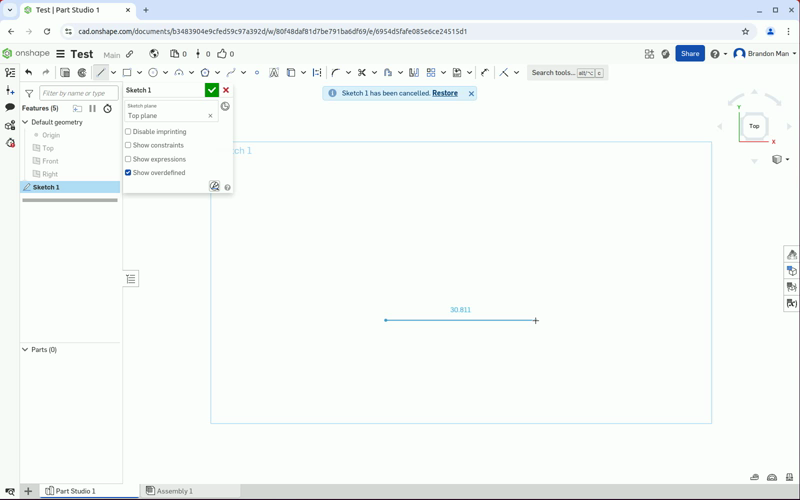
key_up(shift)
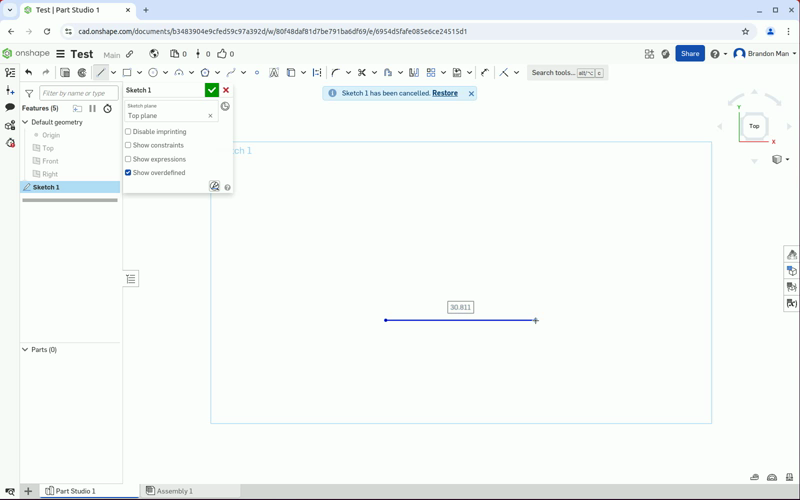
key_down(shift)
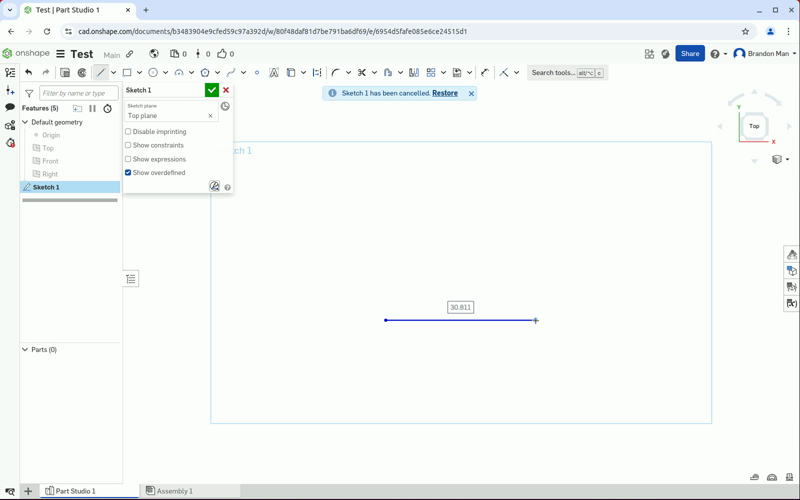
mouse_move(535, 244)
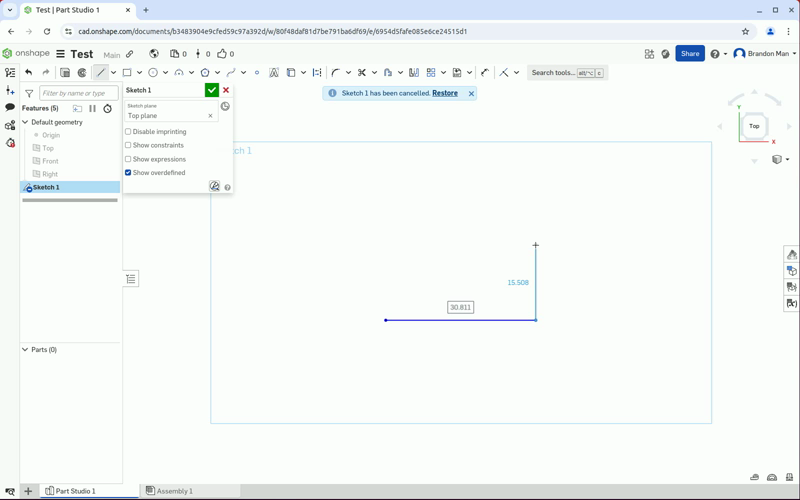
click(535, 244)
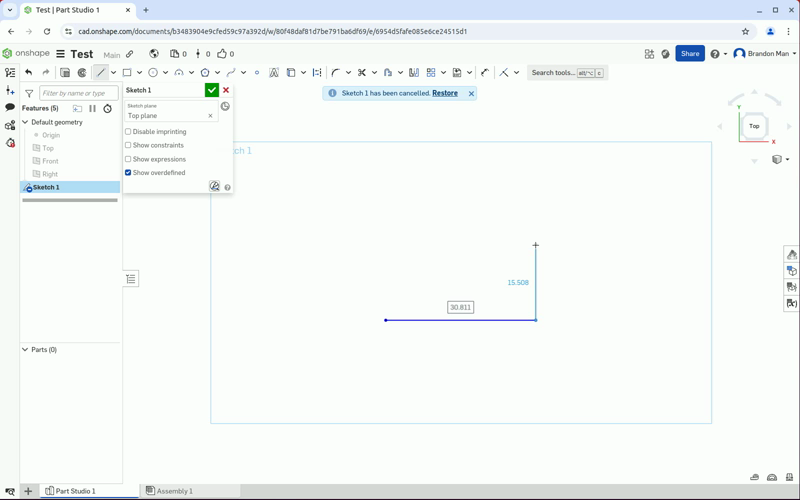
key_up(shift)
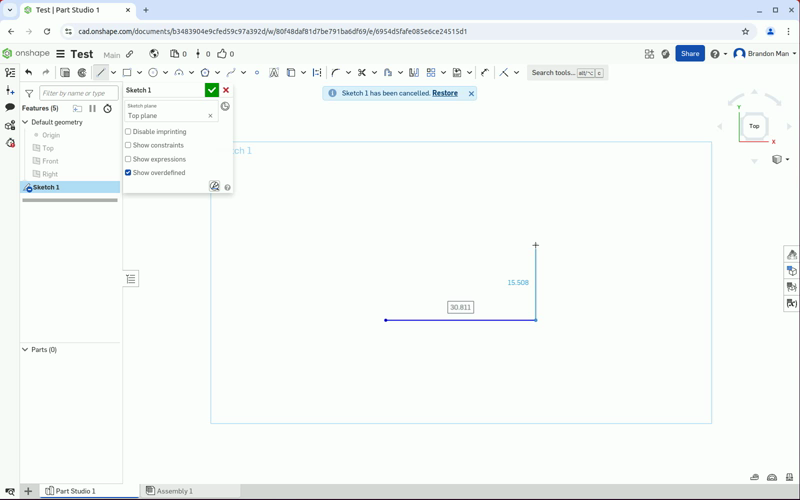
key_down(shift)
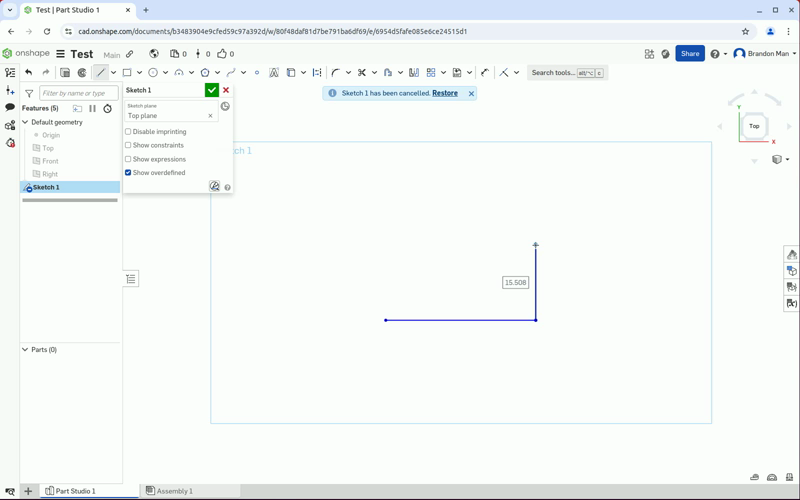
mouse_move(385, 244)
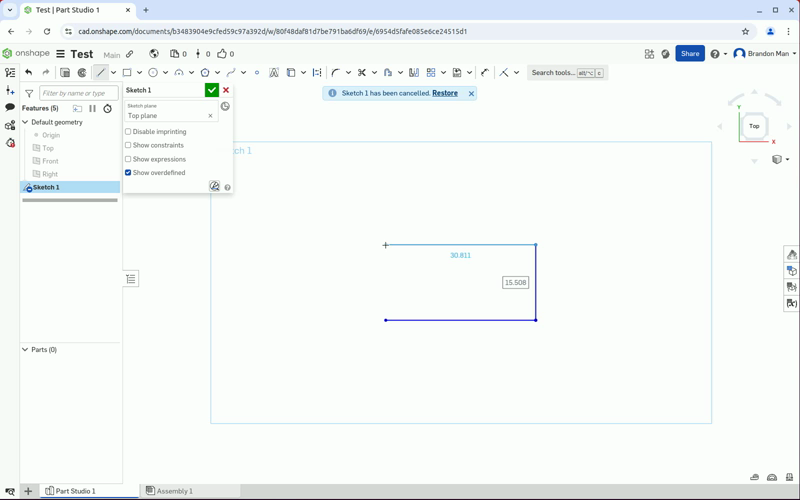
click(385, 244)
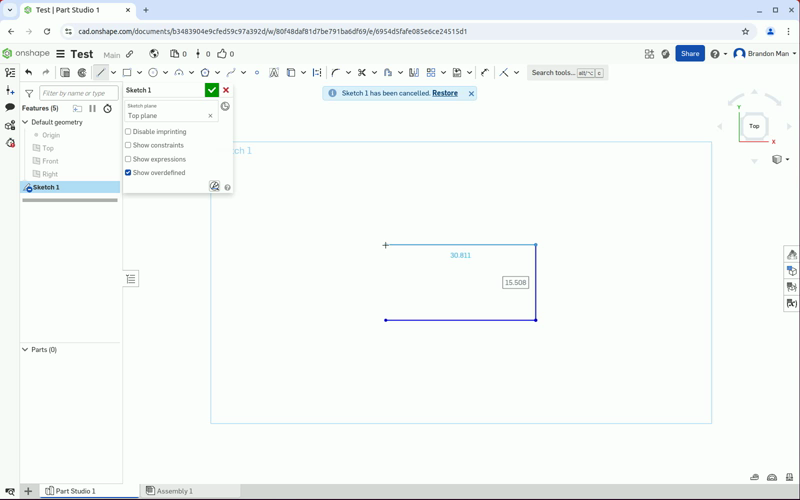
key_up(shift)
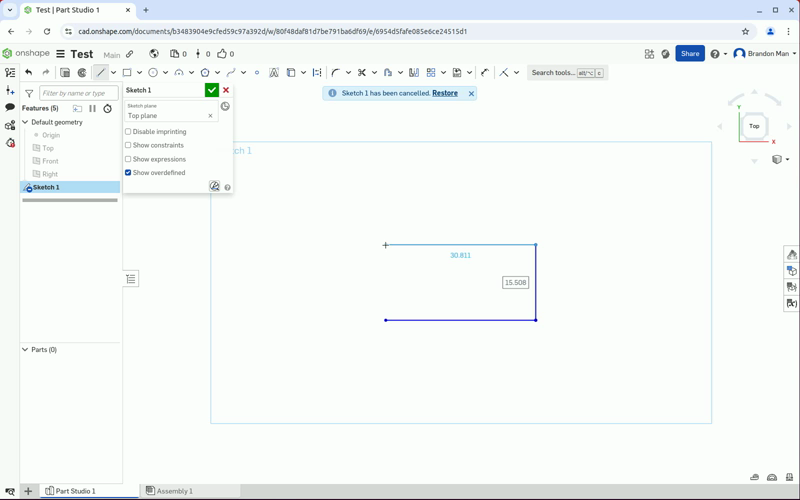
key_down(shift)
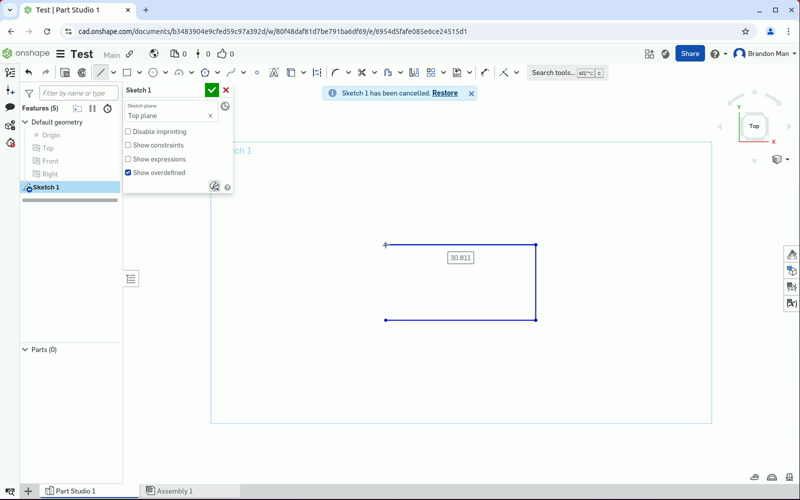
mouse_move(385, 320)
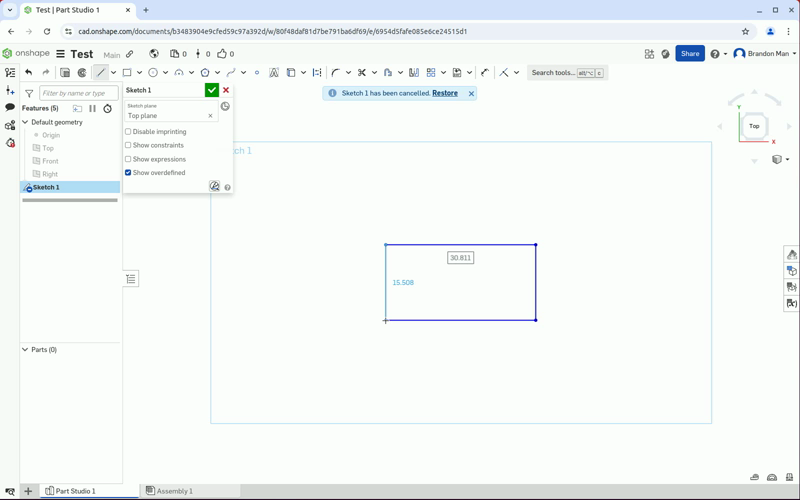
key_up(shift)
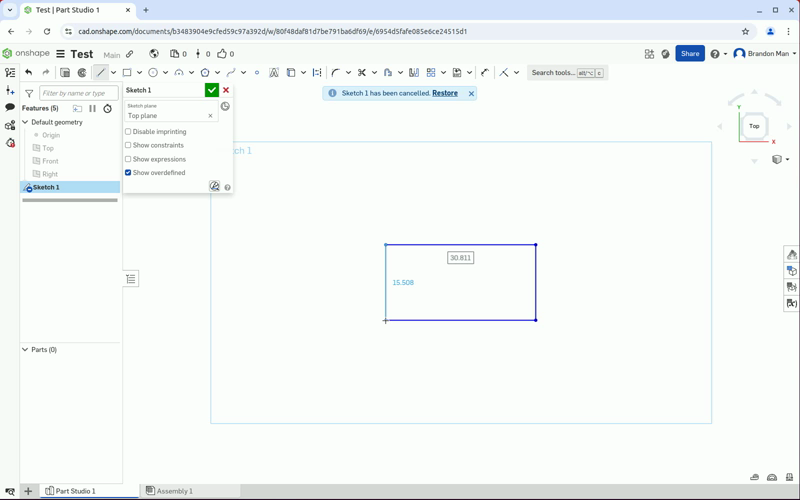
click(385, 320)
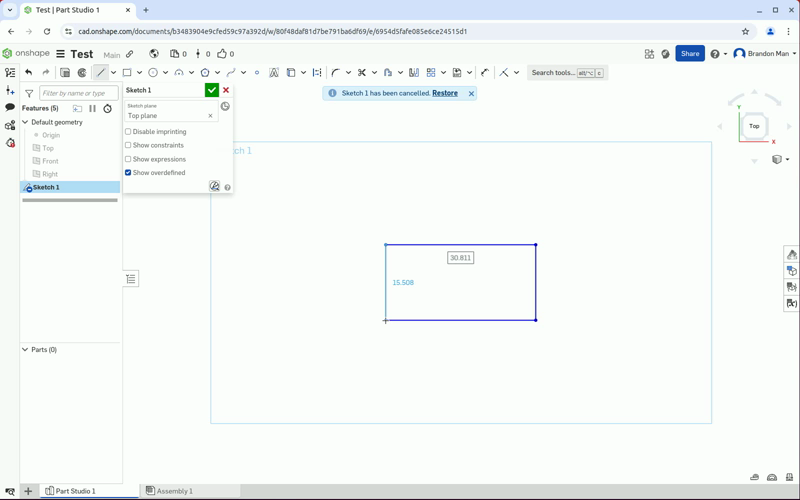
key(esc)
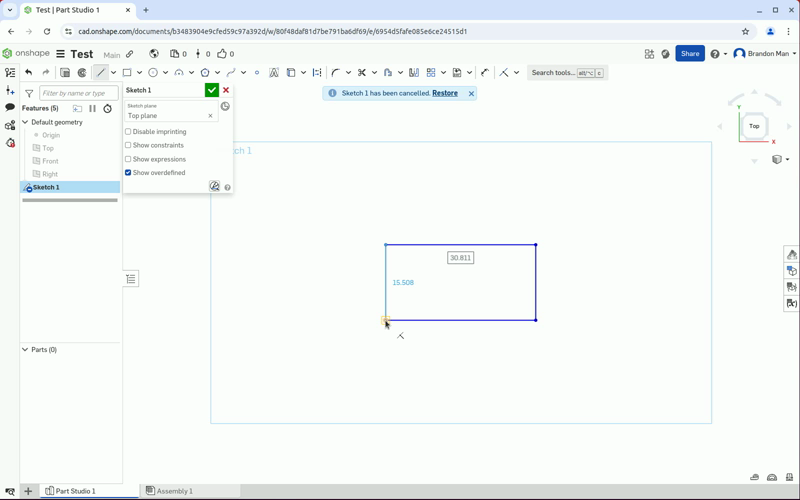
mouse_move(411, 258)
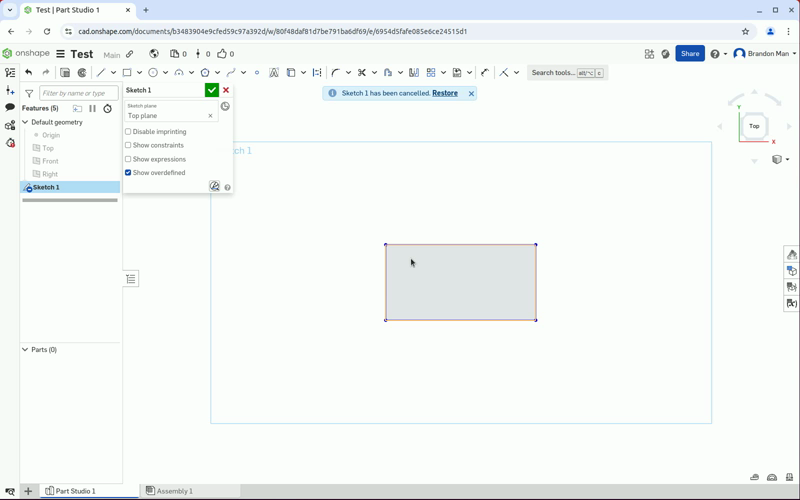
click(411, 258)
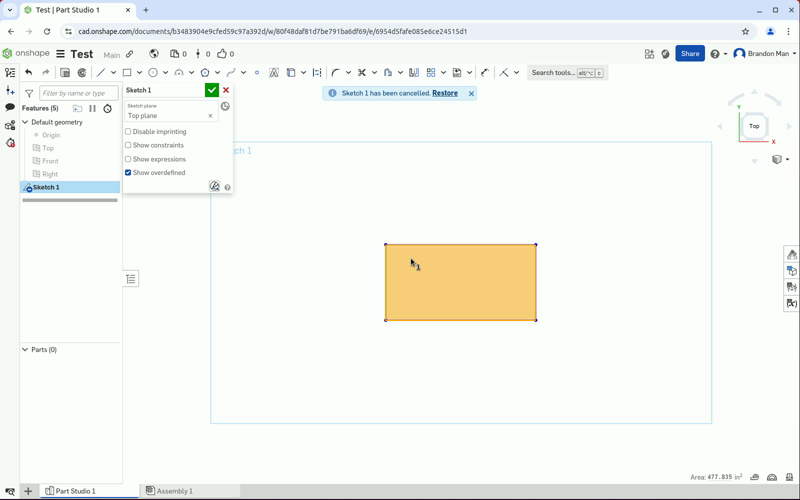
mouse_move(73, 352)
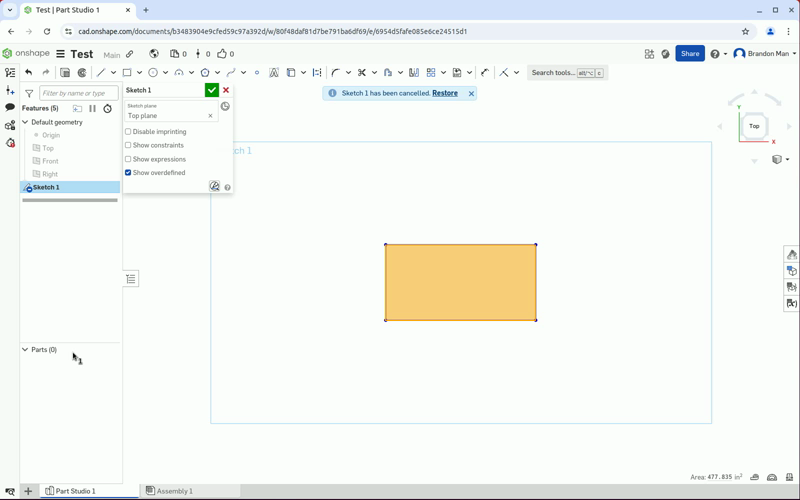
key(shift+y)
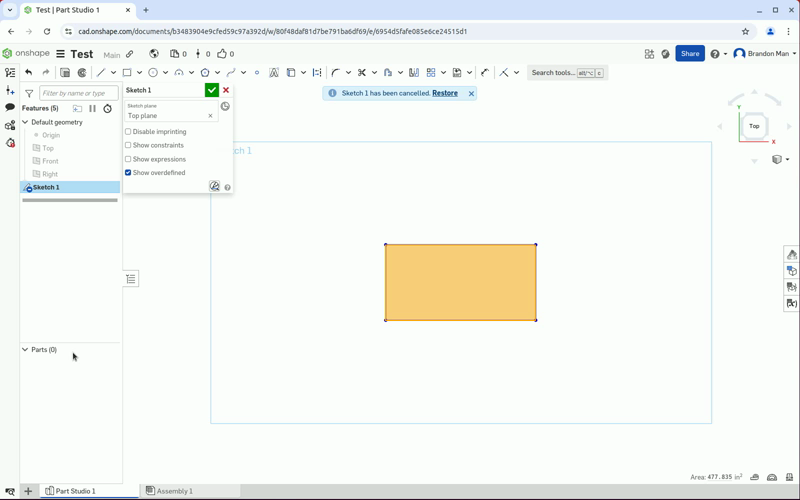
key(shift+e)
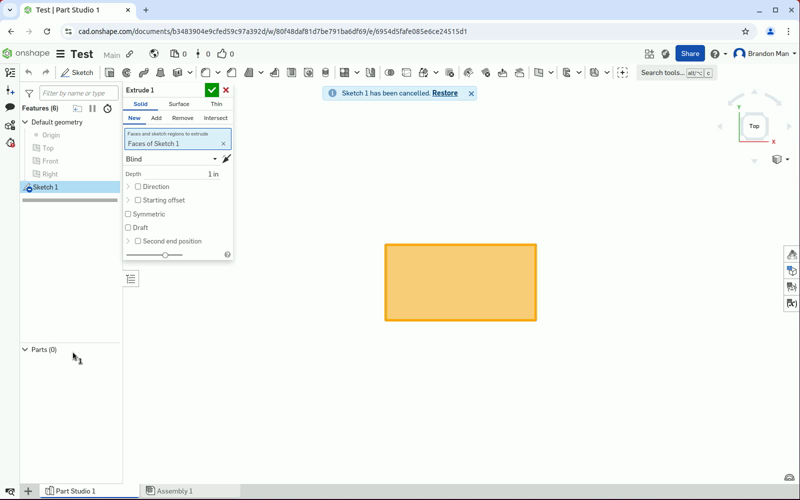
mouse_move(143, 106)
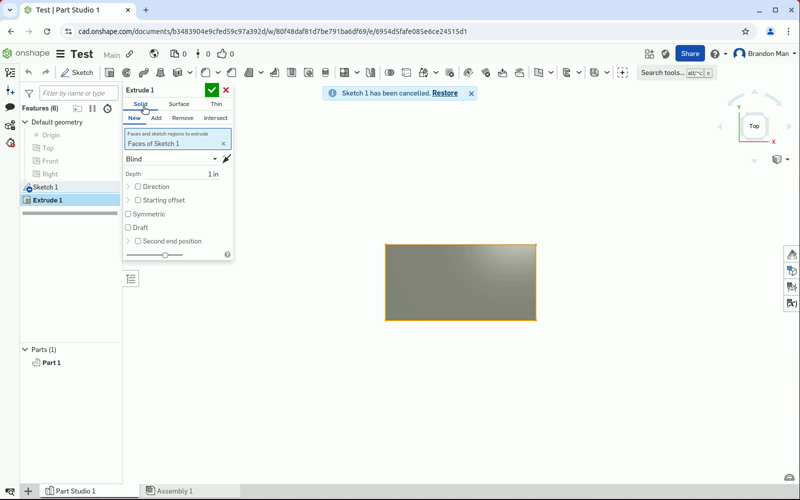
click(143, 106)
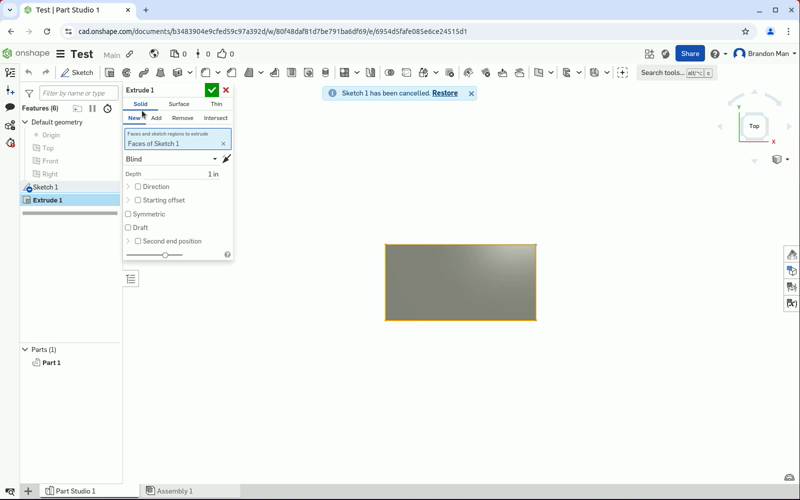
mouse_move(137, 120)
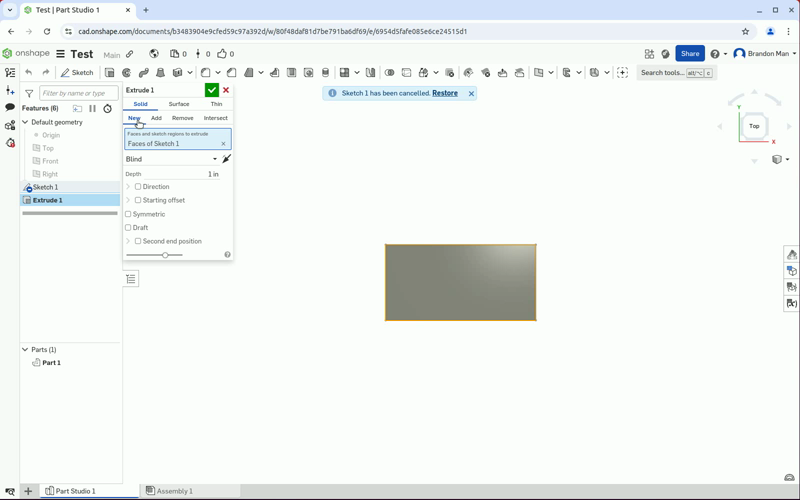
click(137, 120)
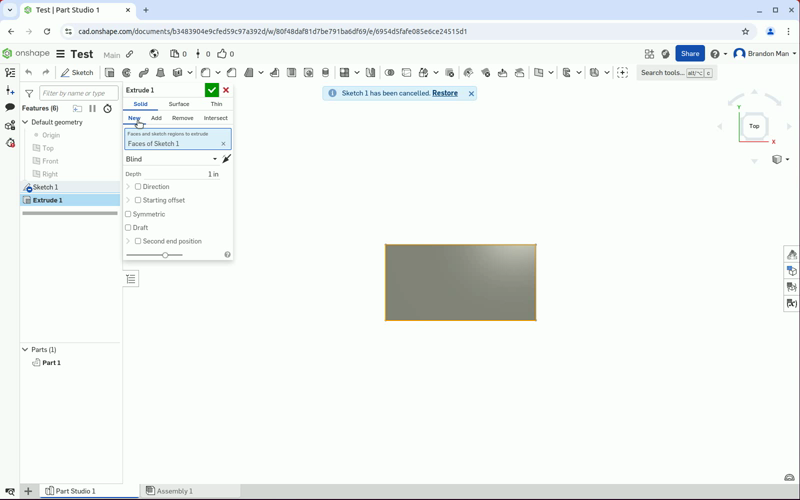
key(tab, 4)
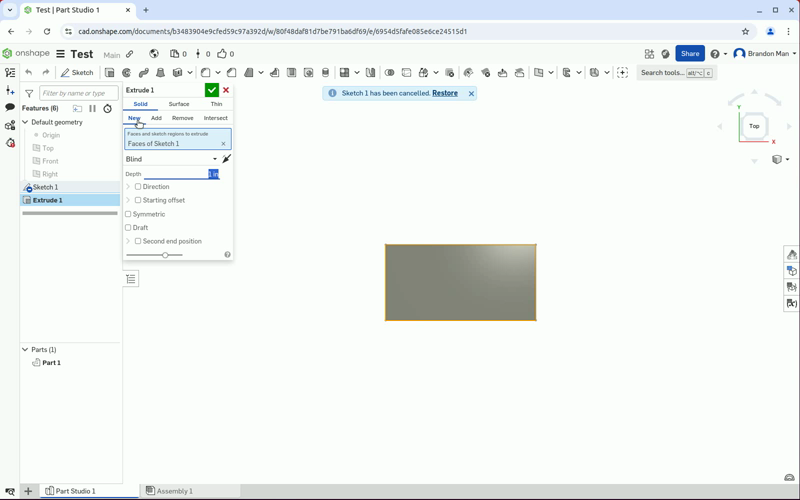
text(15.405)
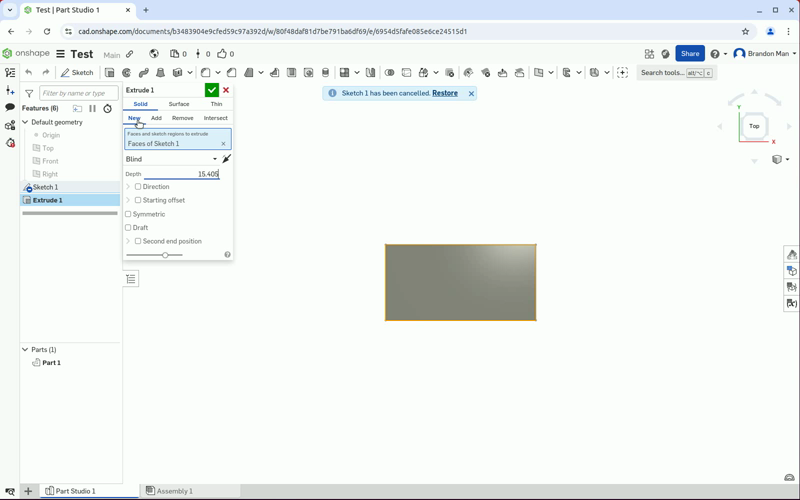
key(enter)
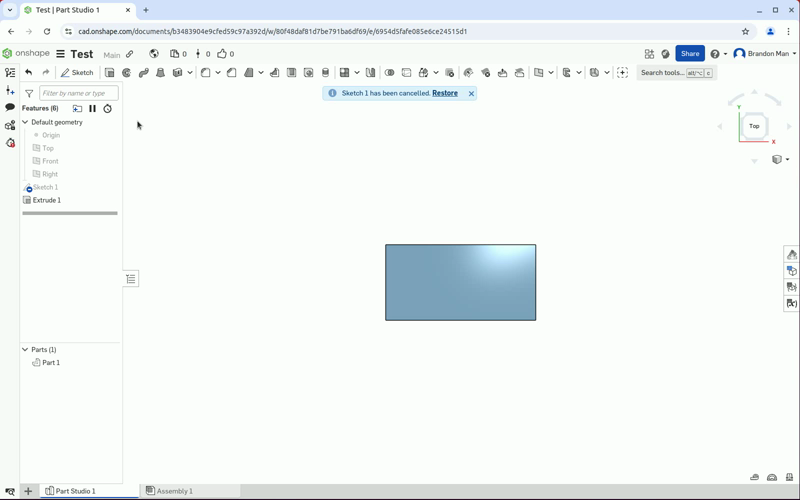
key(shift+h)
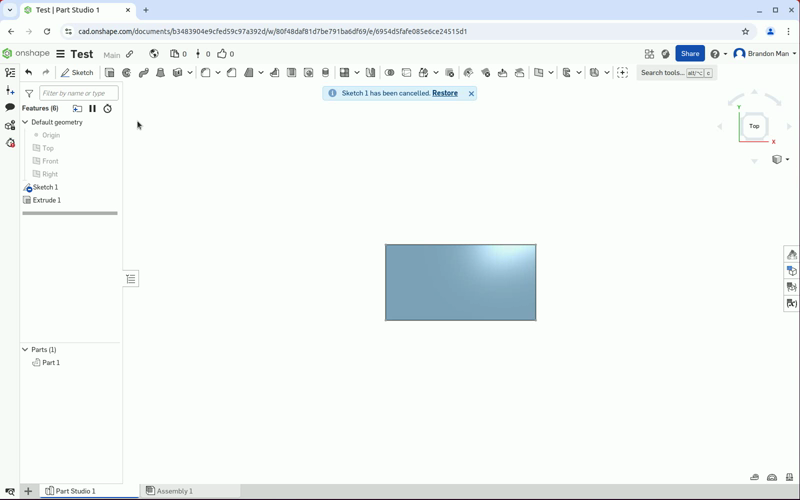
key(shift+h)
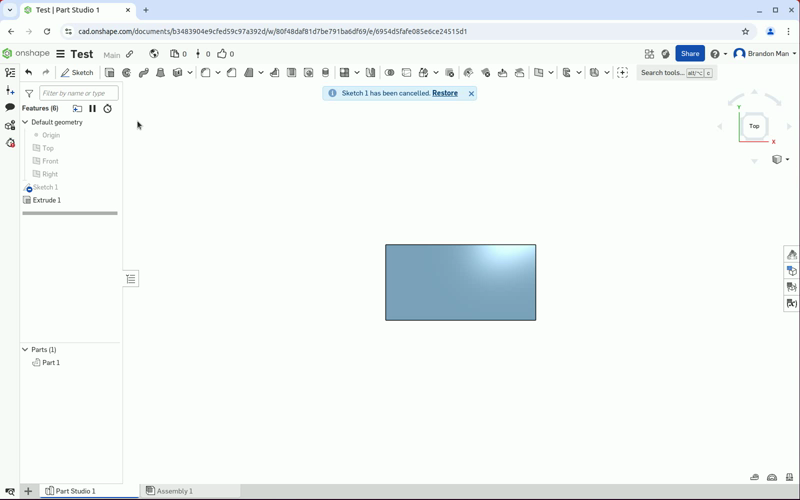
mouse_move(73, 189)
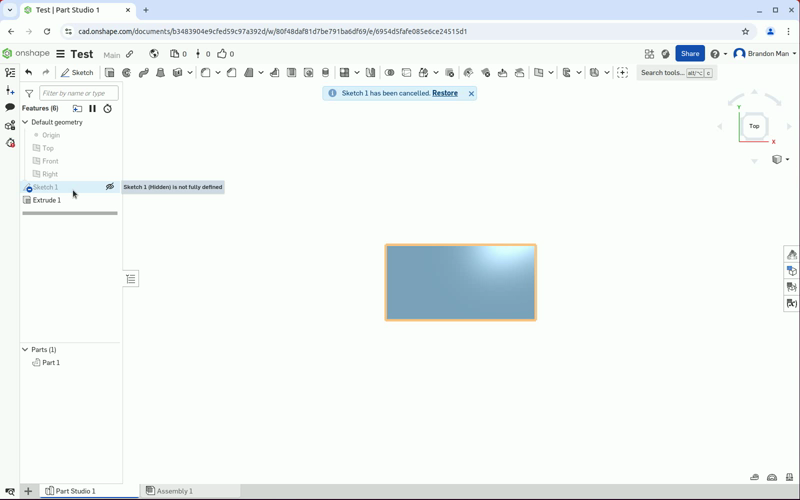
click(73, 189)
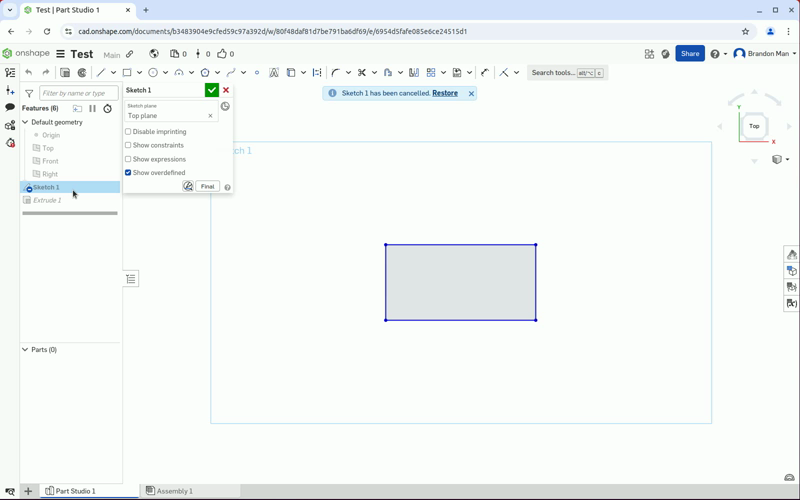
mouse_move(229, 92)
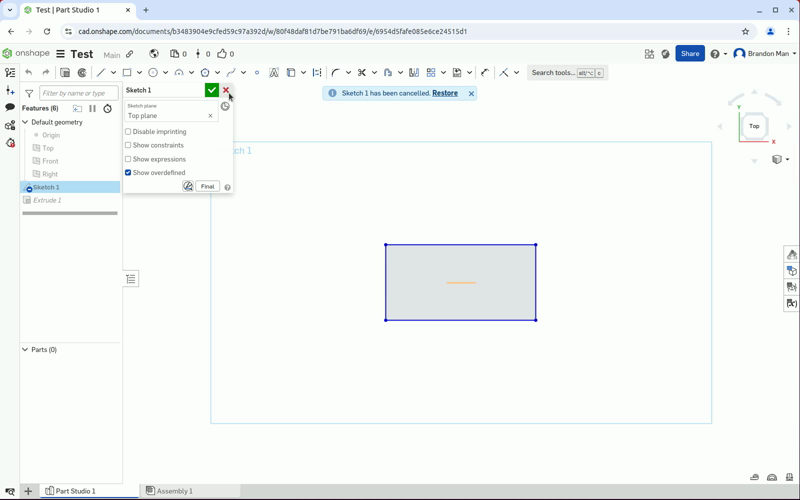
click(229, 92)
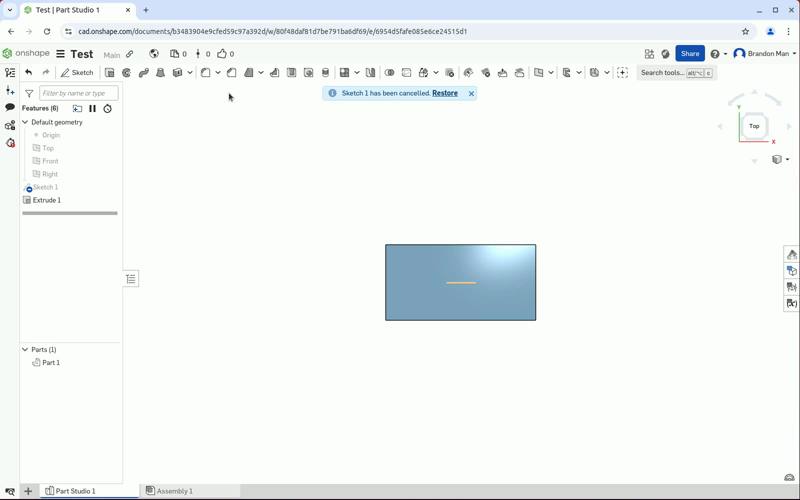
mouse_move(541, 75)
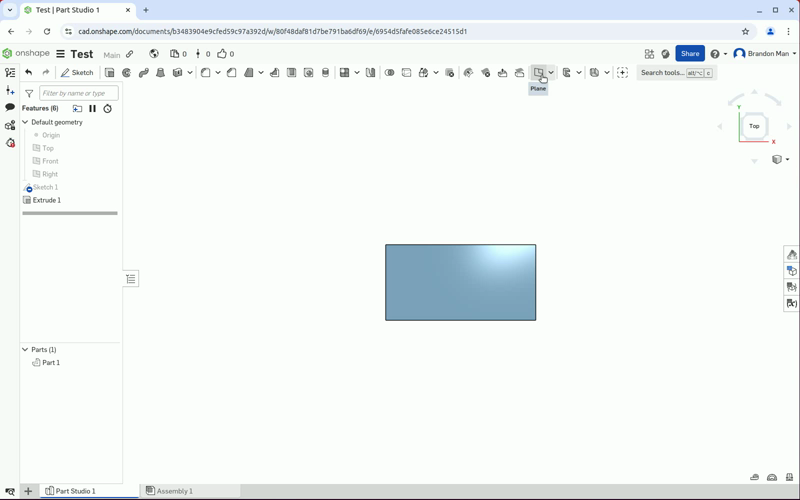
click(541, 75)
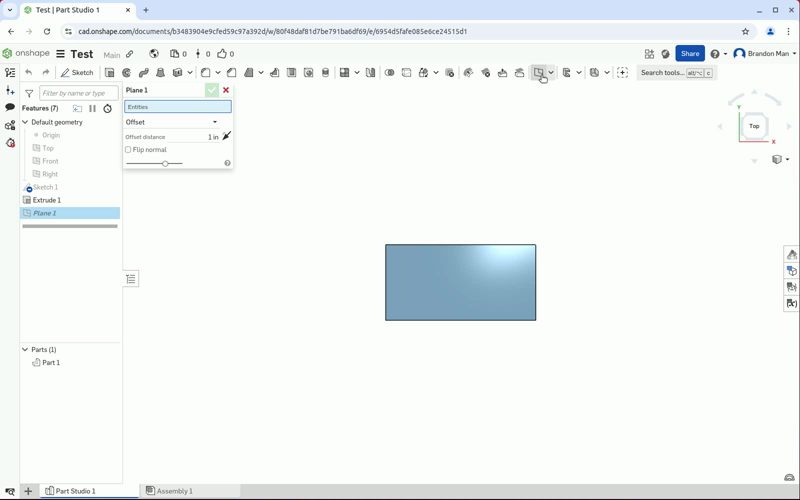
mouse_move(73, 150)
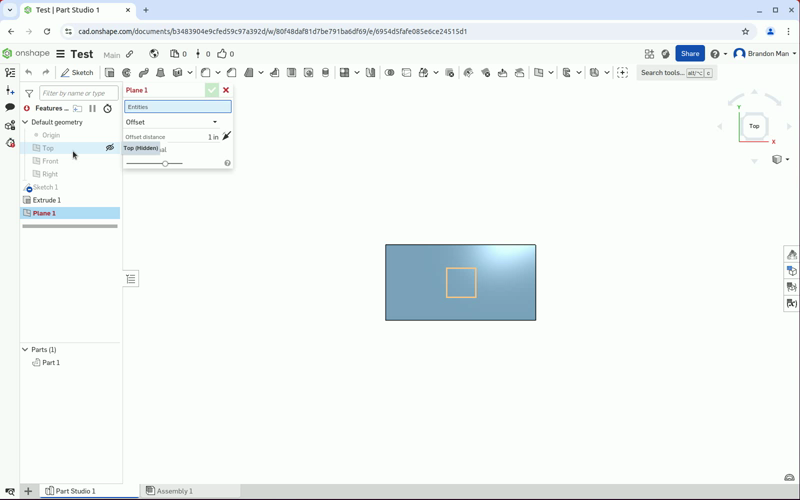
click(73, 150)
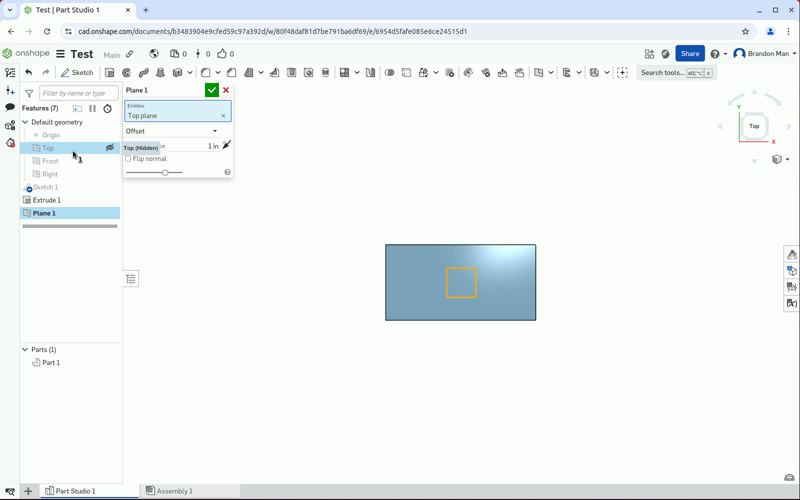
key(tab, 2)
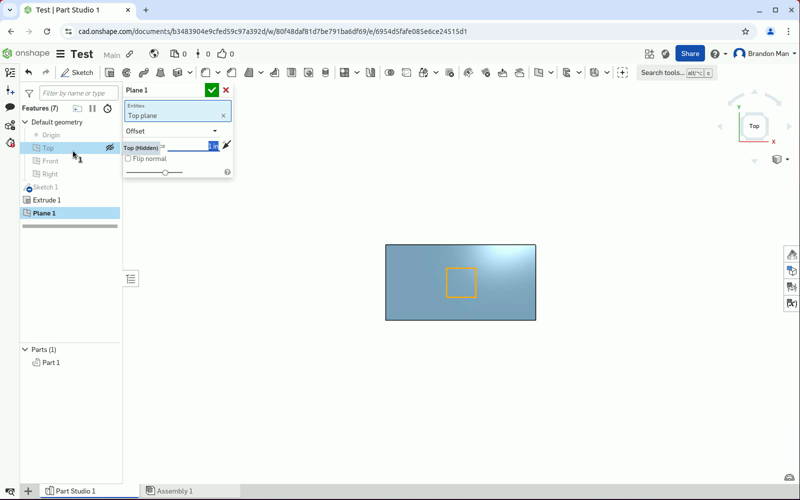
text(15.405)
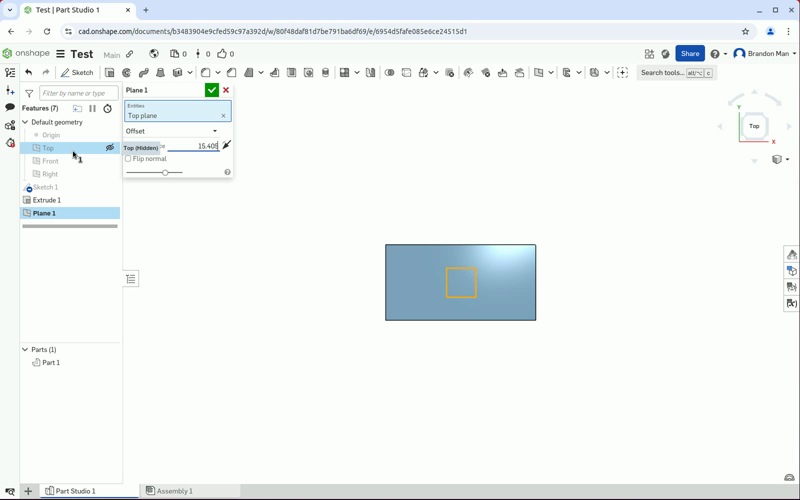
key(enter, 2)
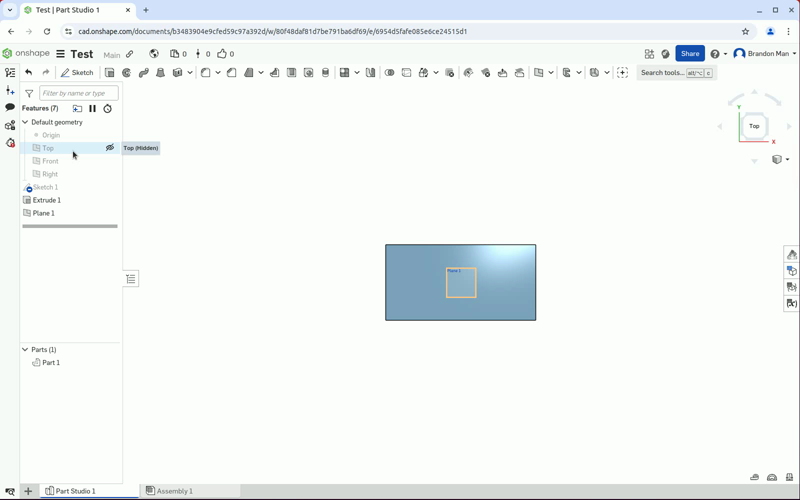
key(shift+s)
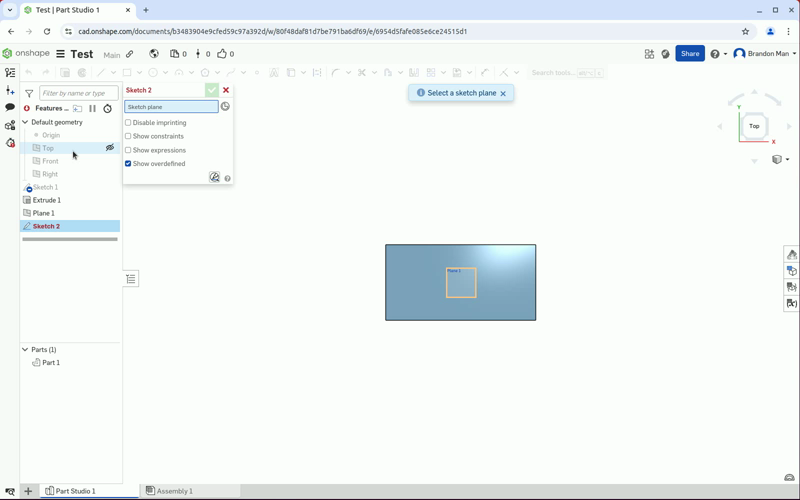
mouse_move(73, 215)
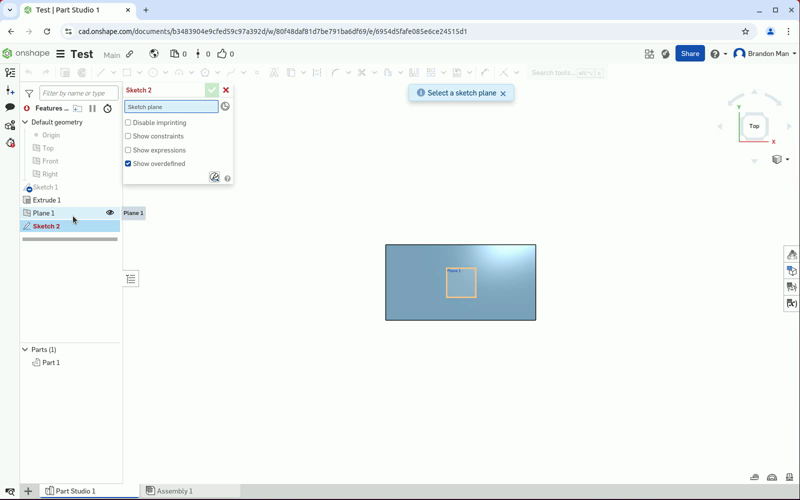
click(73, 215)
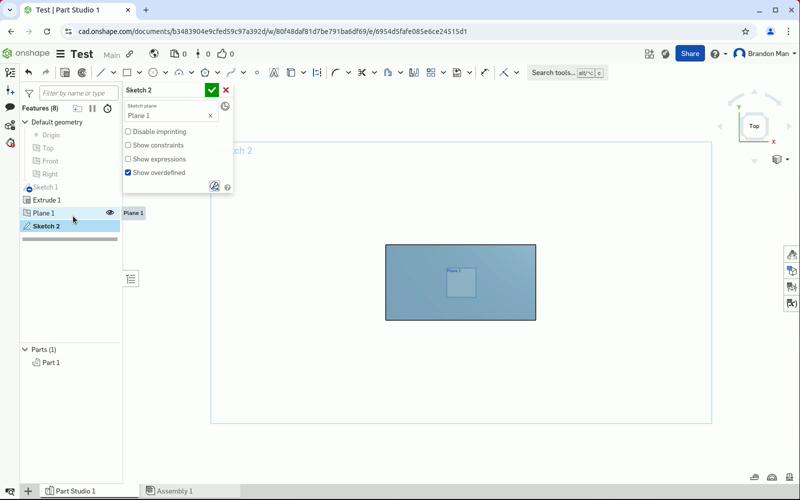
mouse_move(73, 352)
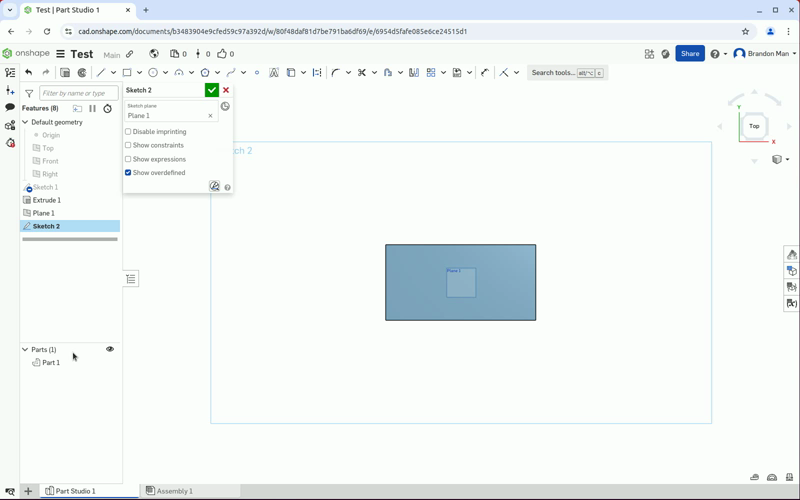
key(y)
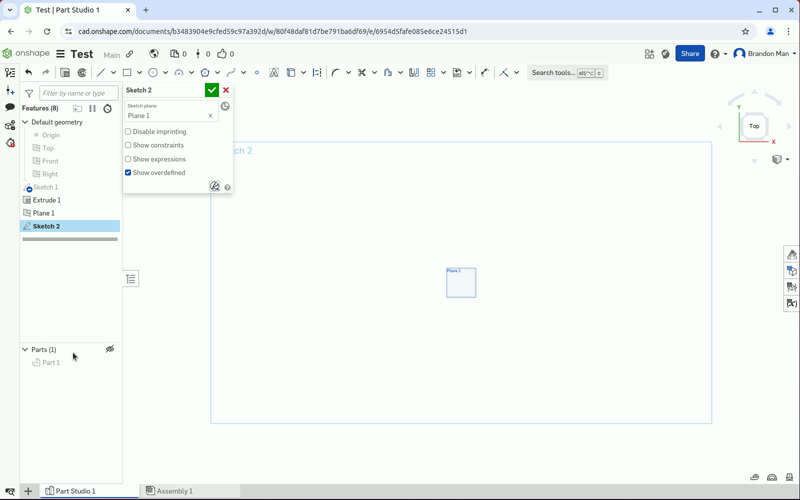
key(c)
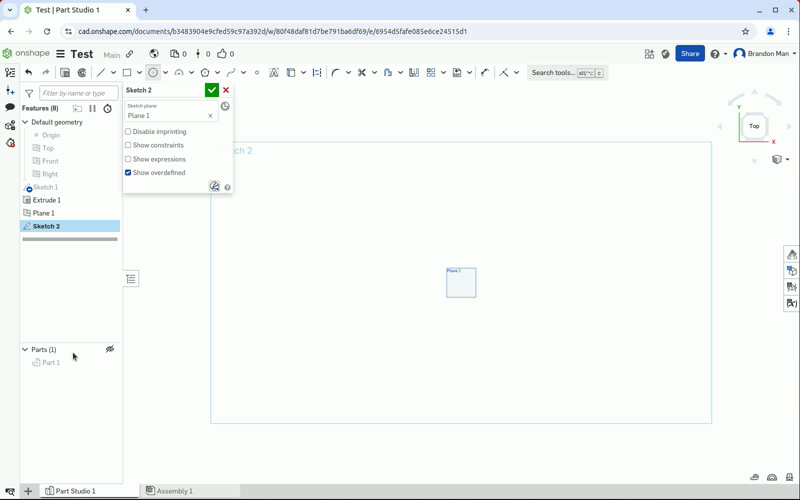
key_down(shift)
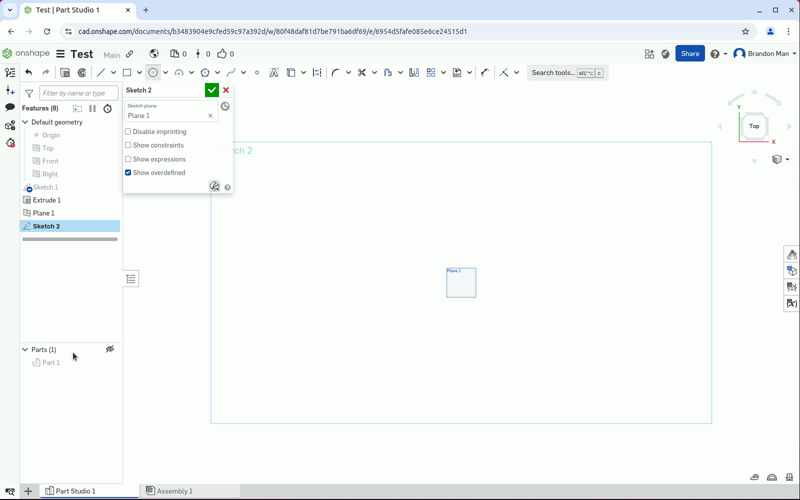
mouse_move(461, 282)
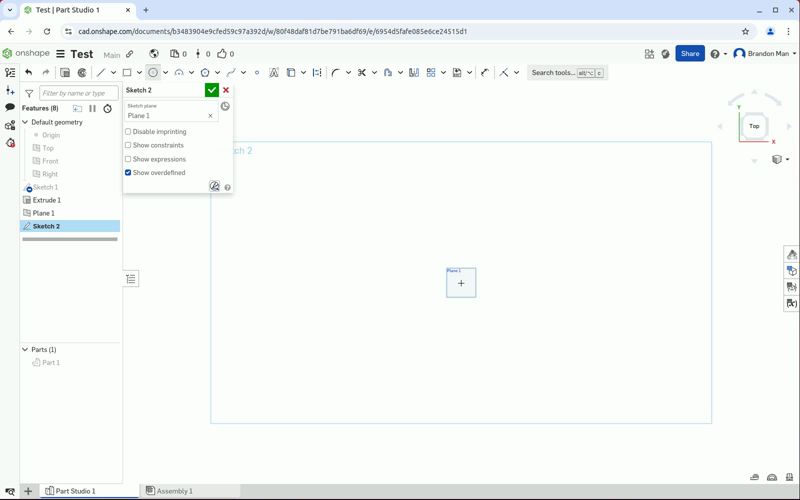
click(461, 282)
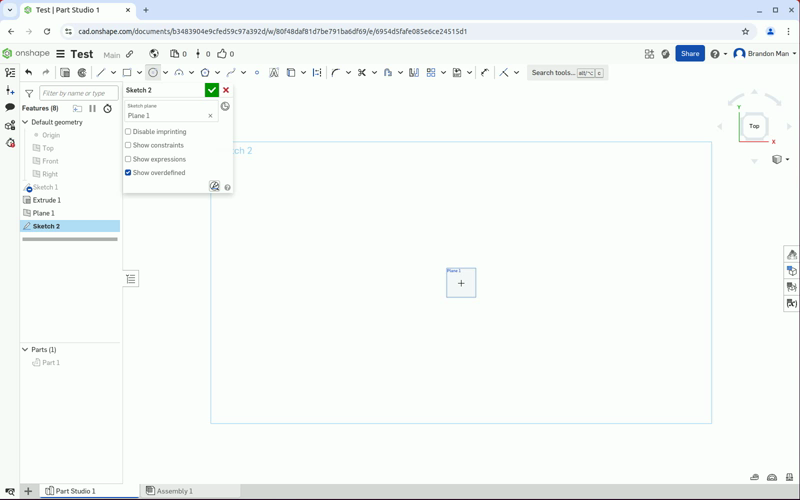
key_up(shift)
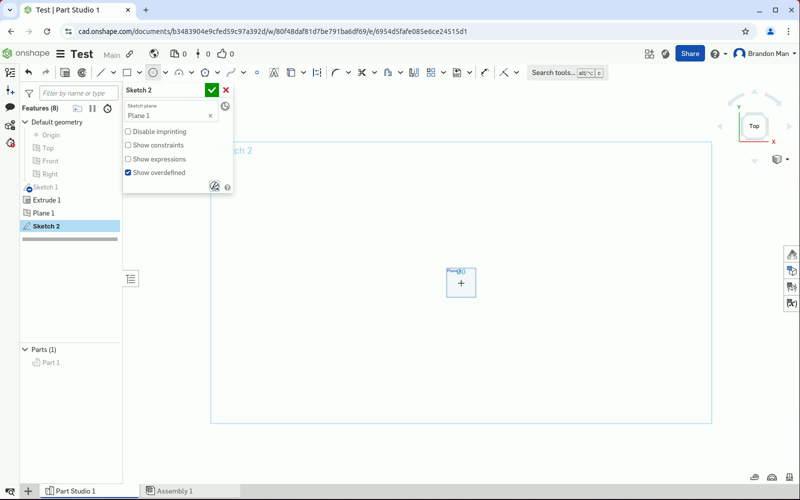
mouse_move(471, 282)
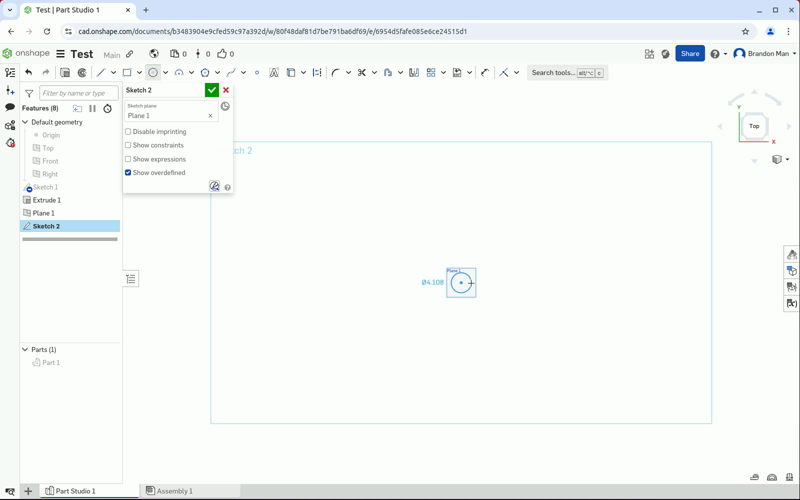
click(471, 282)
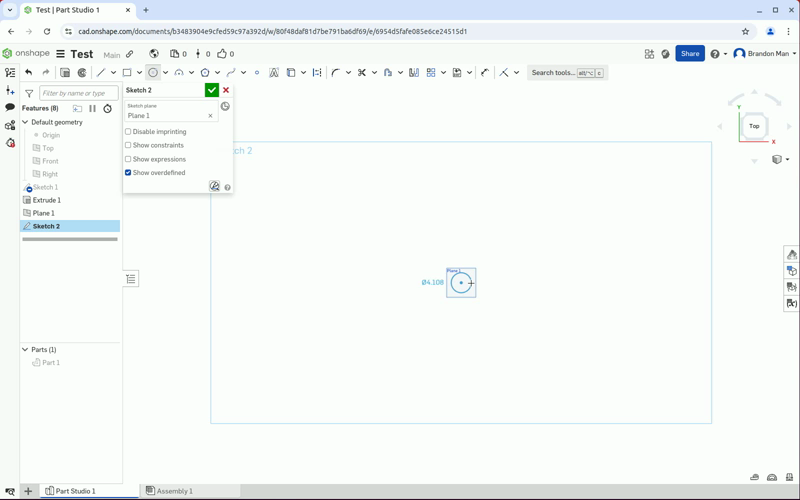
key(esc)
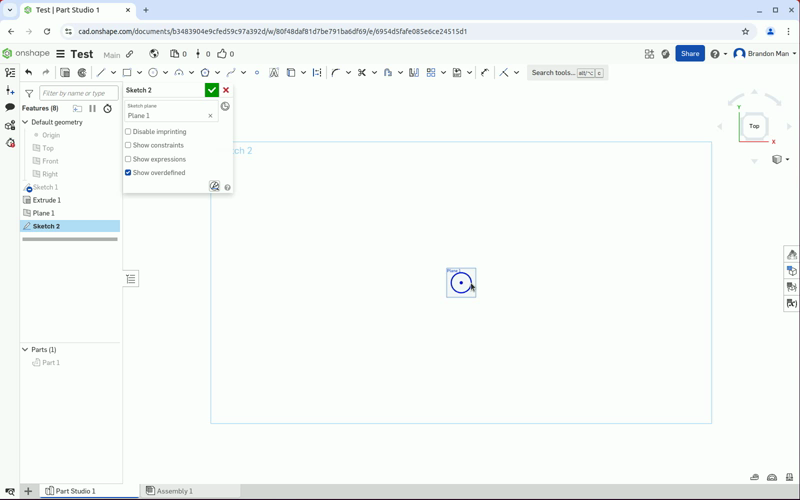
mouse_move(460, 281)
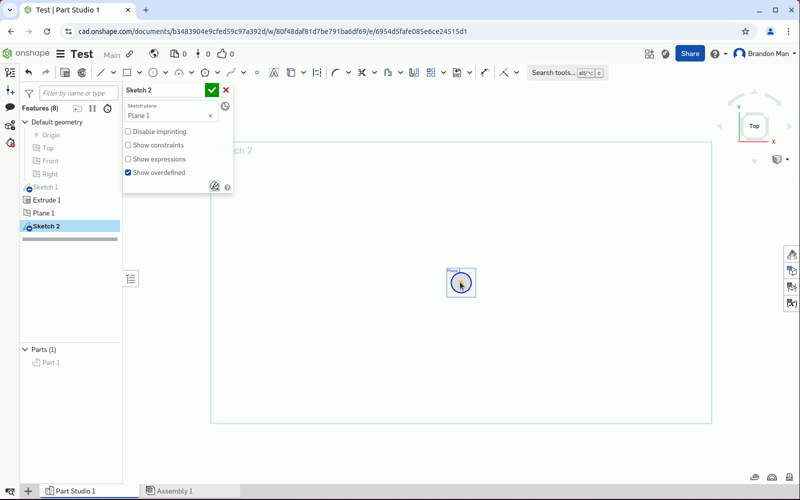
scroll(6)
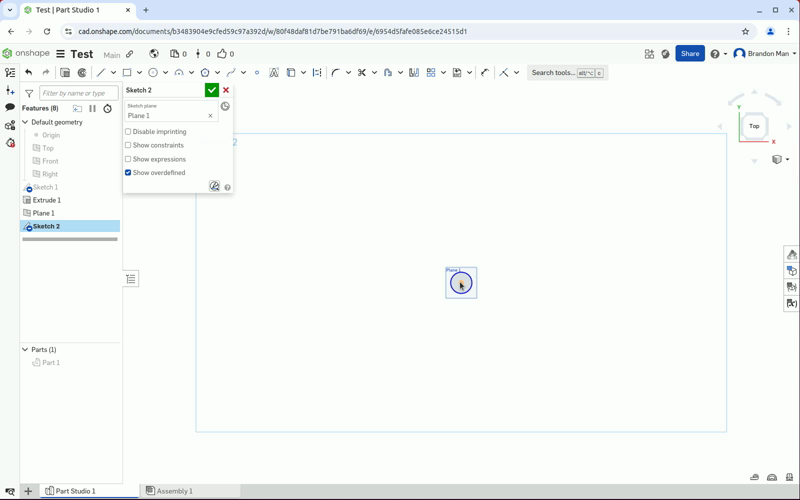
scroll(6)
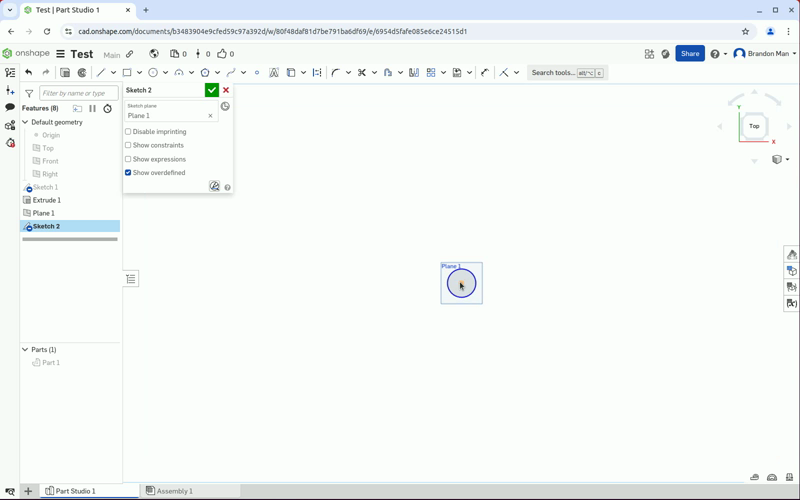
scroll(6)
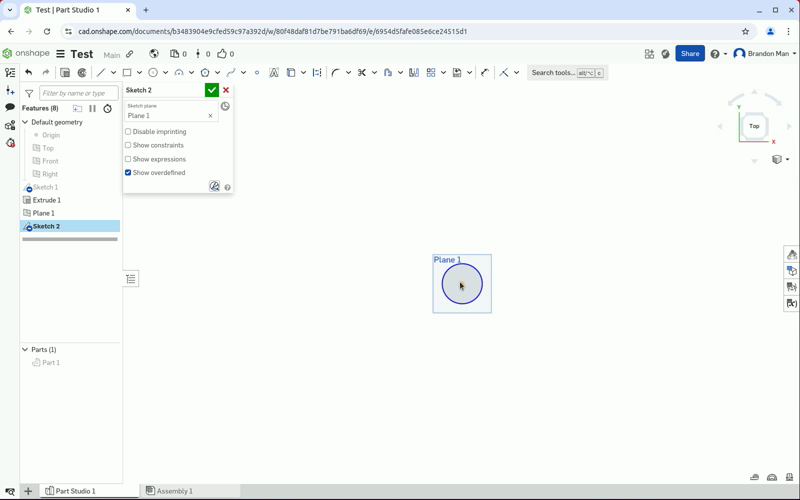
scroll(6)
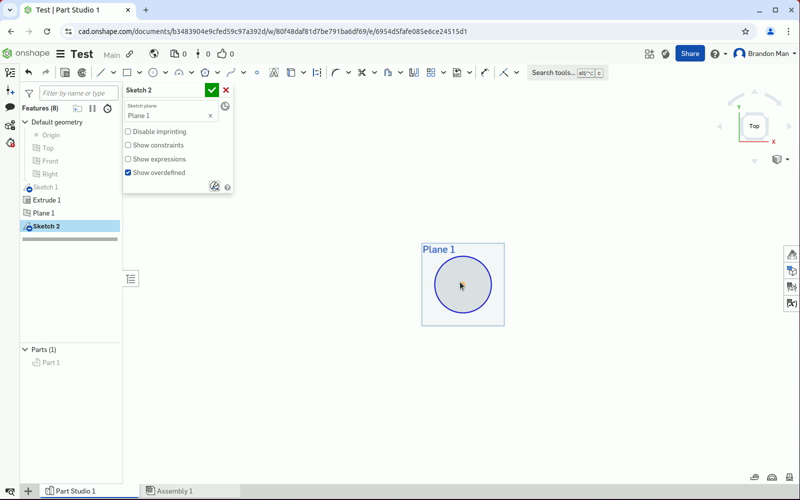
scroll(6)
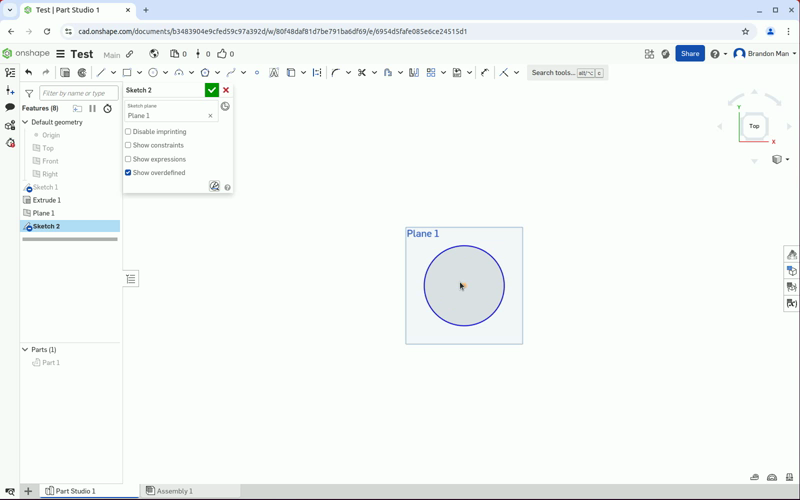
scroll(6)
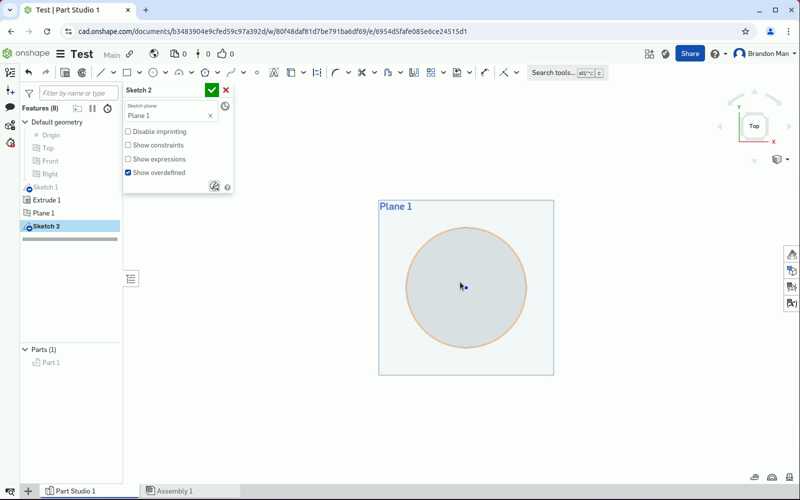
scroll(6)
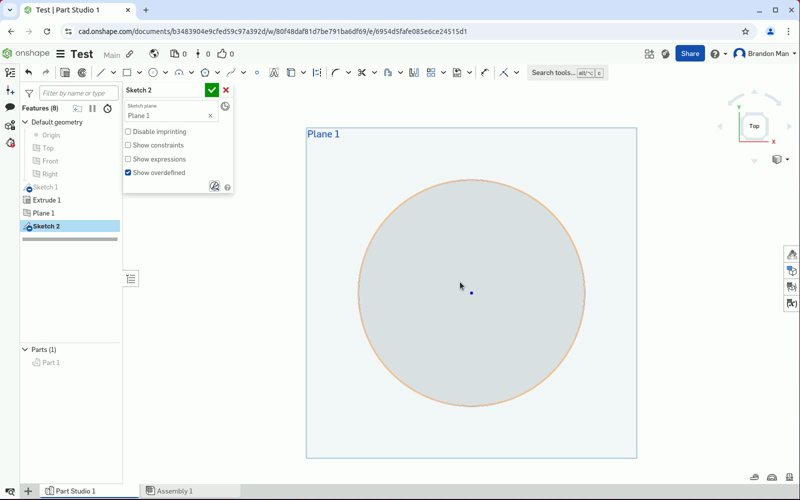
click(460, 281)
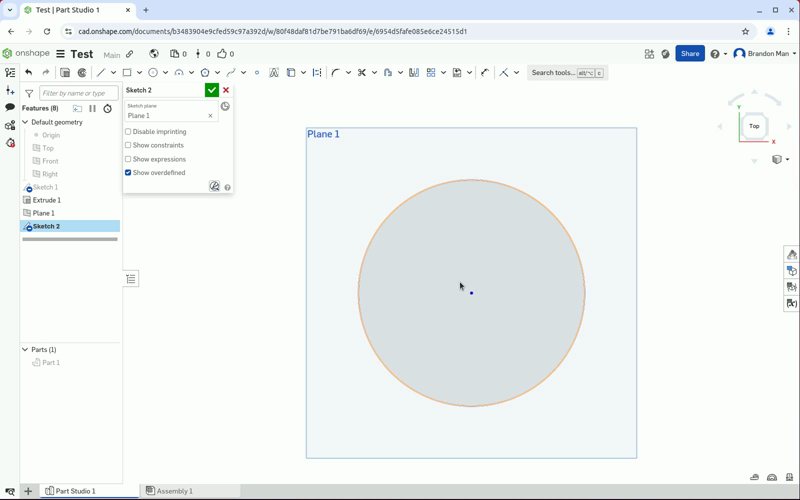
scroll(-6)
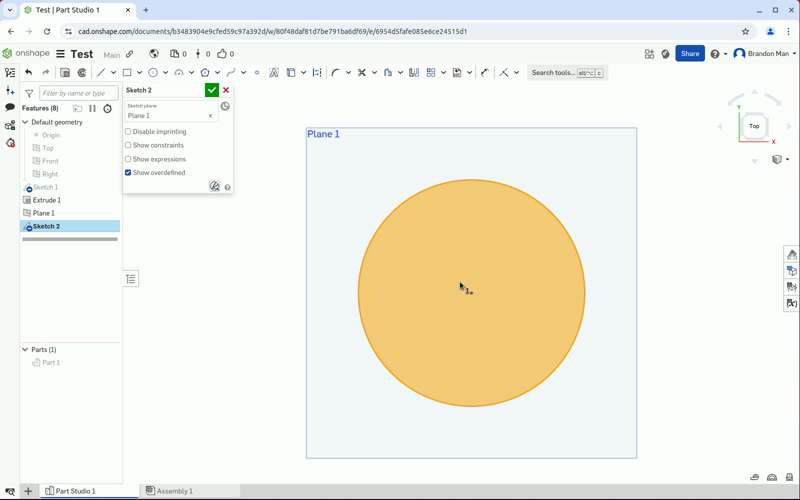
scroll(-6)
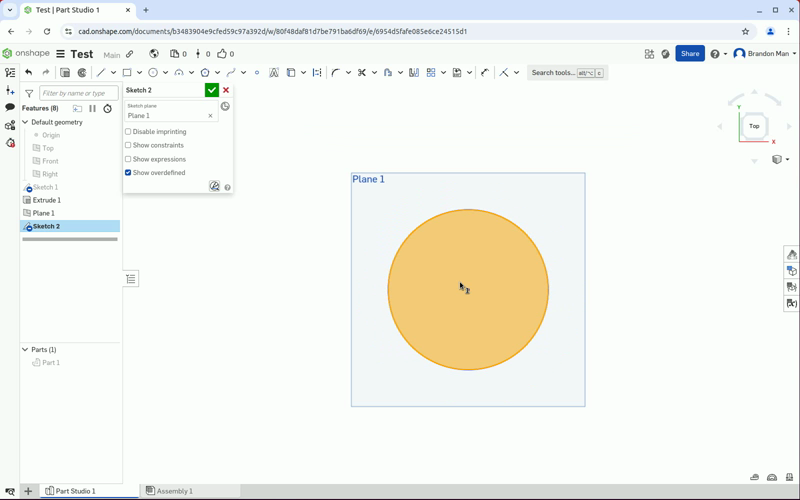
scroll(-6)
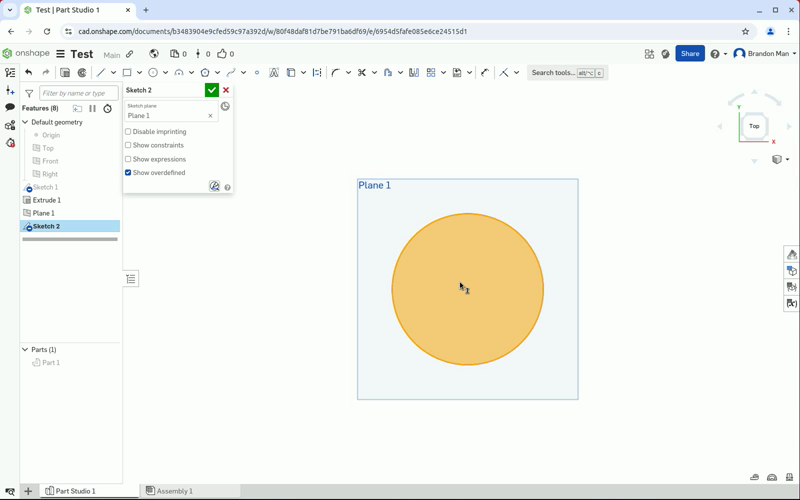
scroll(-6)
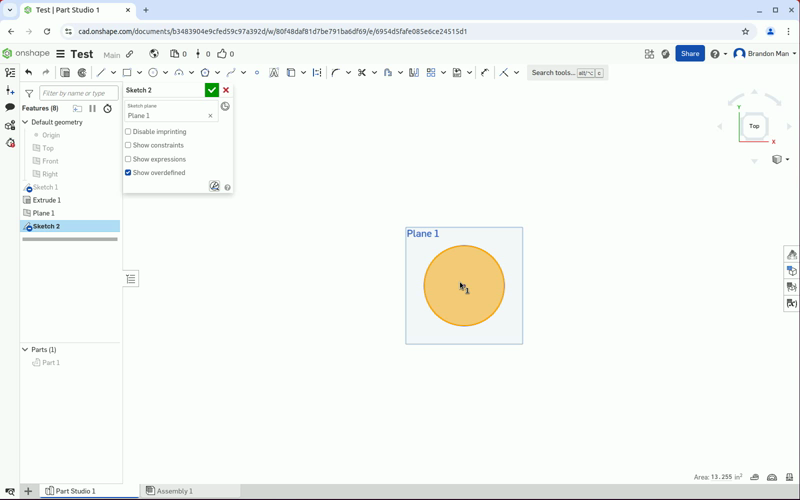
scroll(-6)
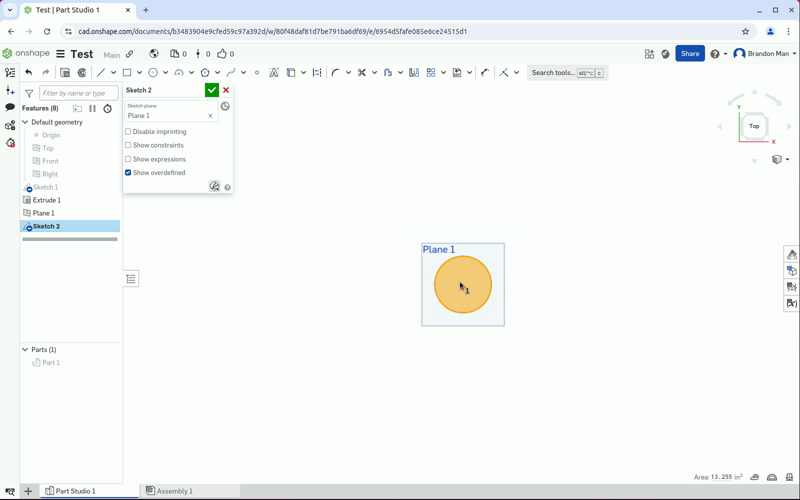
scroll(-6)
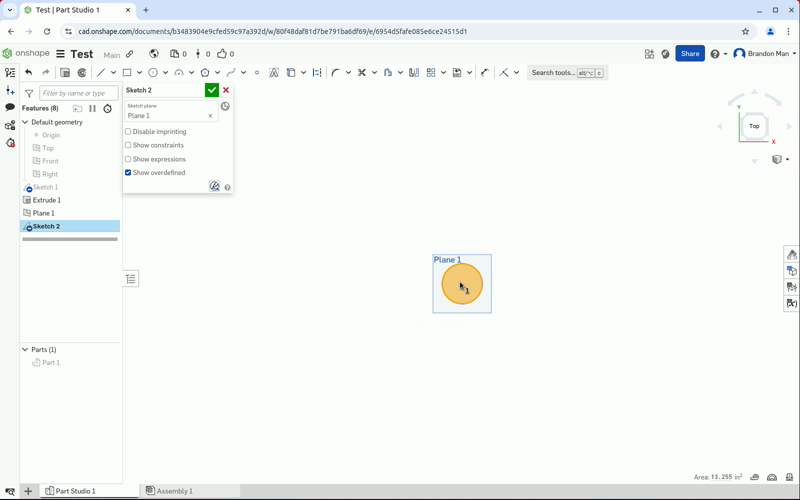
scroll(-6)
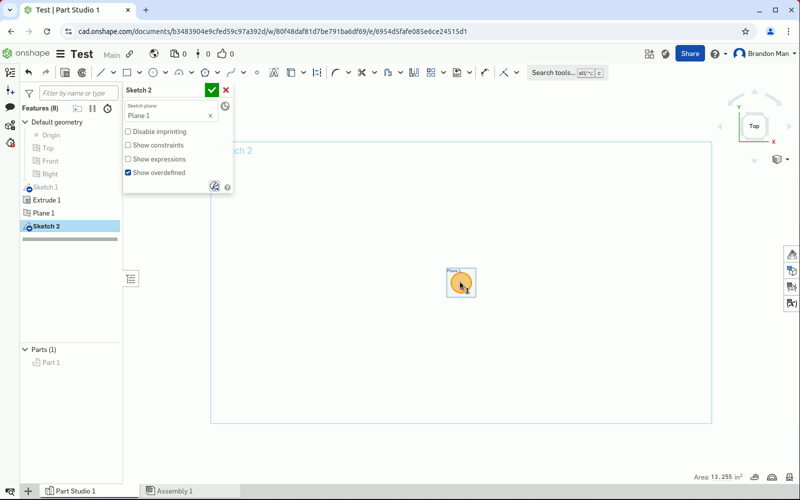
mouse_move(73, 352)
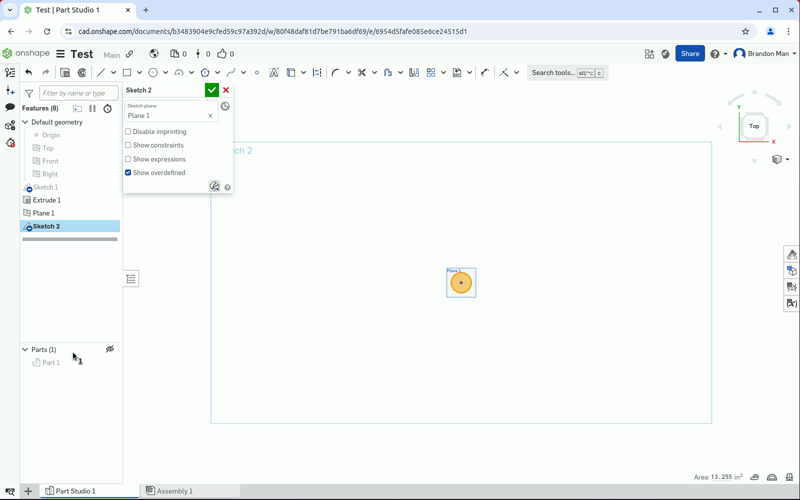
key(shift+y)
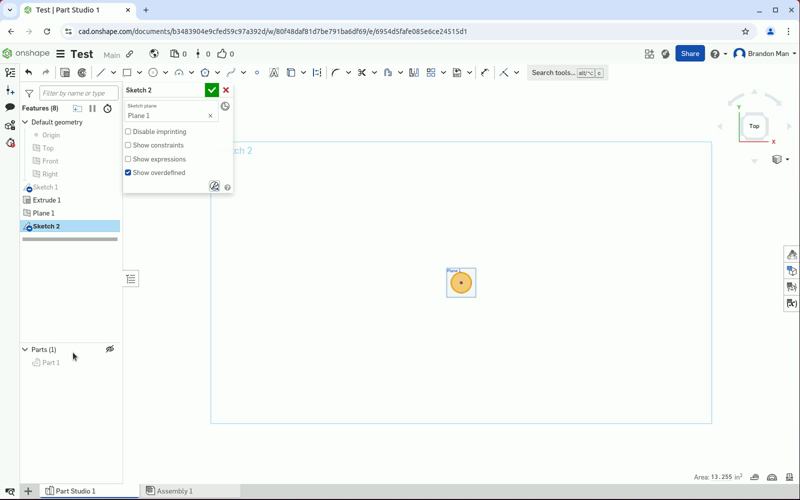
key(shift+e)
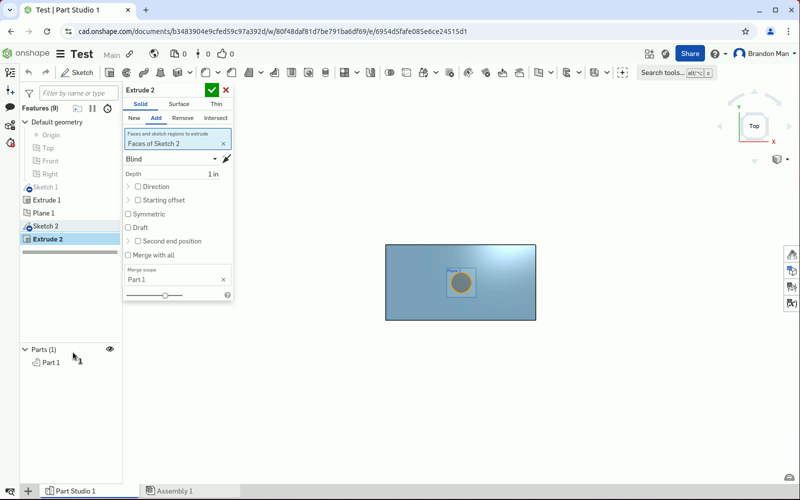
mouse_move(143, 106)
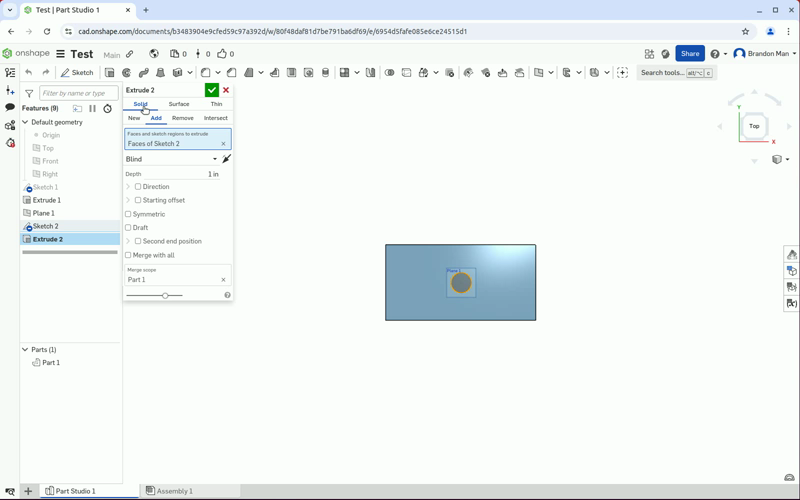
click(143, 106)
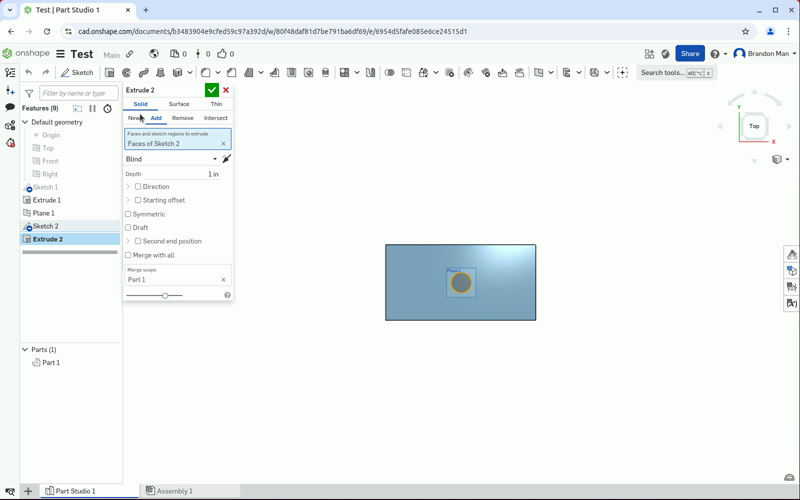
mouse_move(137, 120)
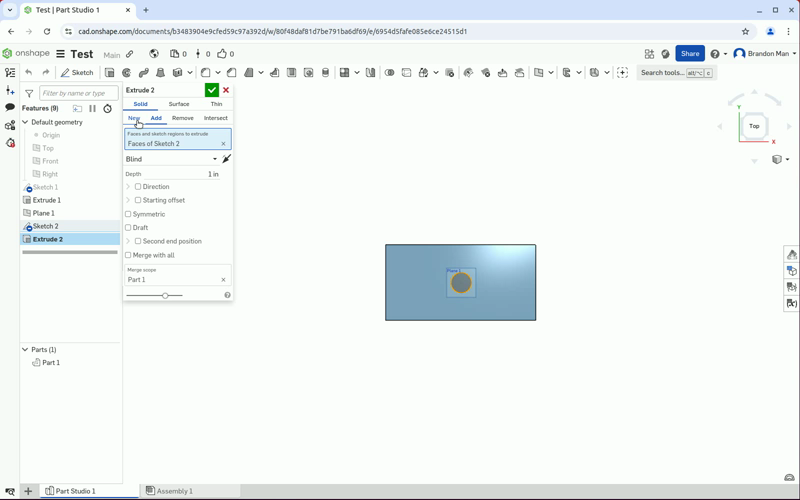
click(137, 120)
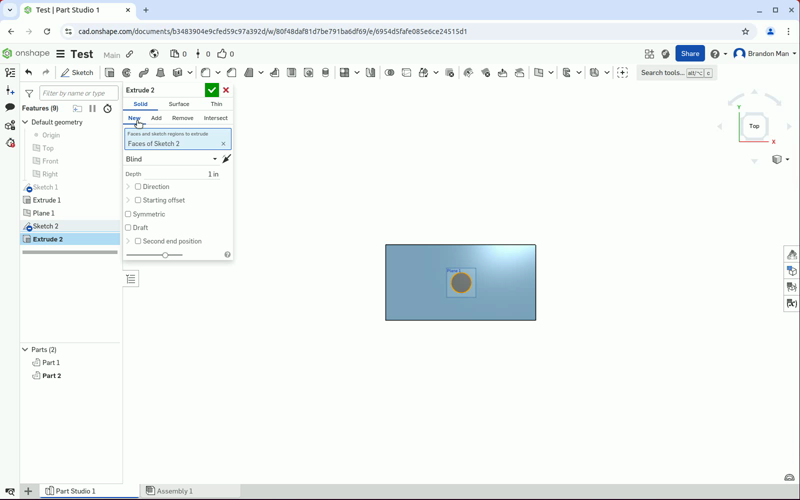
key(tab, 4)
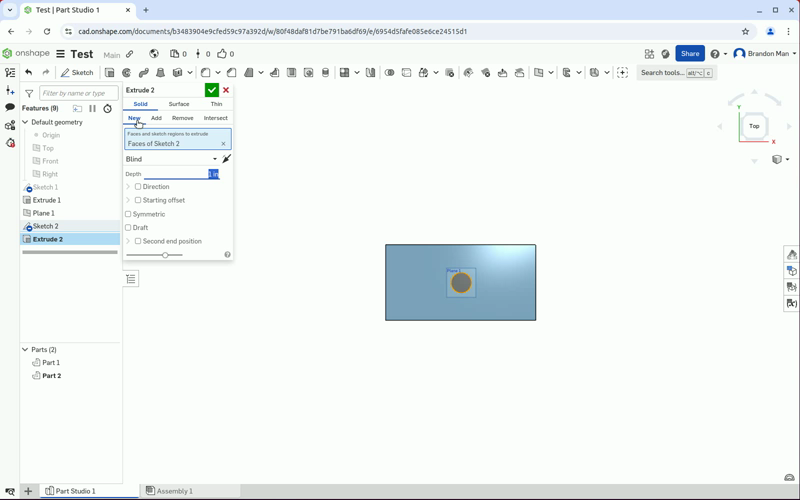
text(7.703)
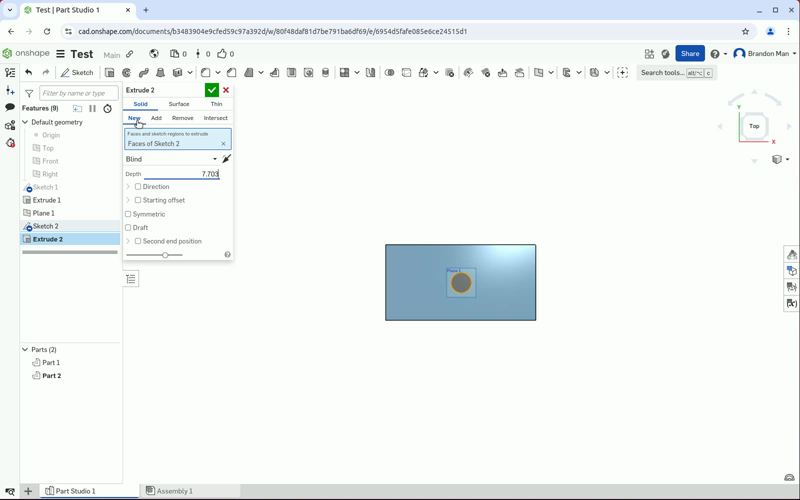
key(enter)
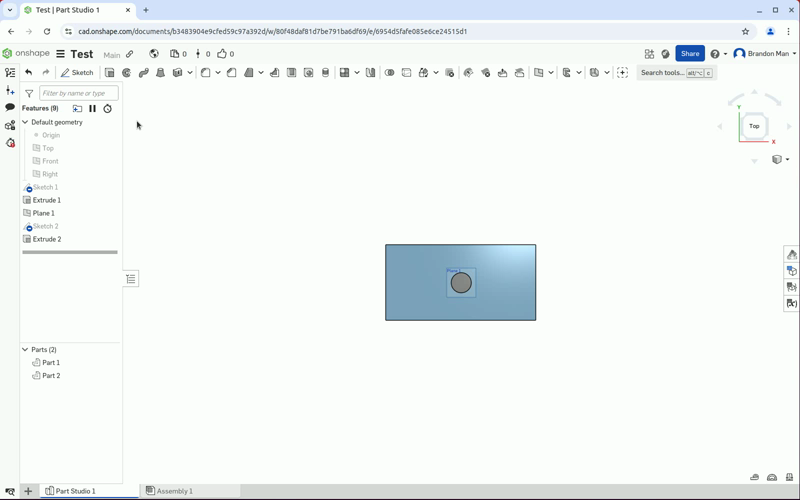
key(shift+h)
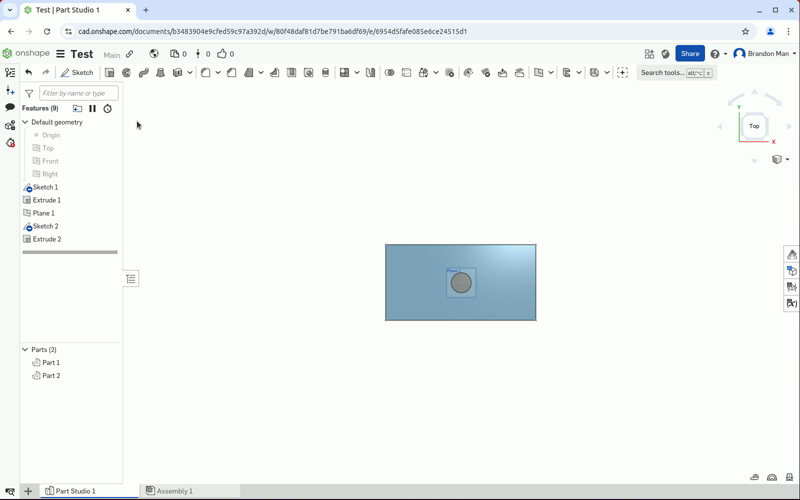
key(shift+h)
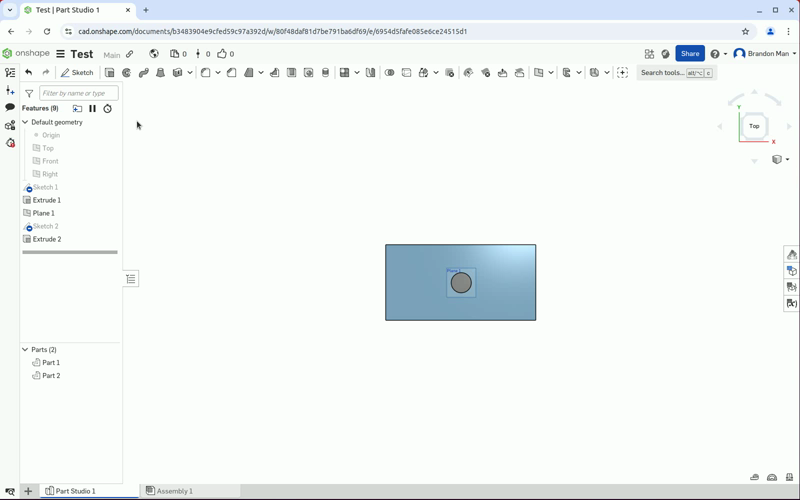
mouse_move(73, 189)
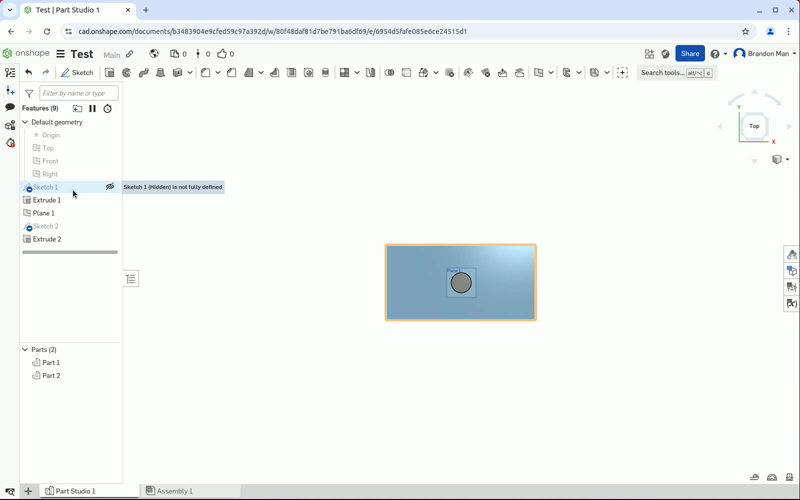
click(73, 189)
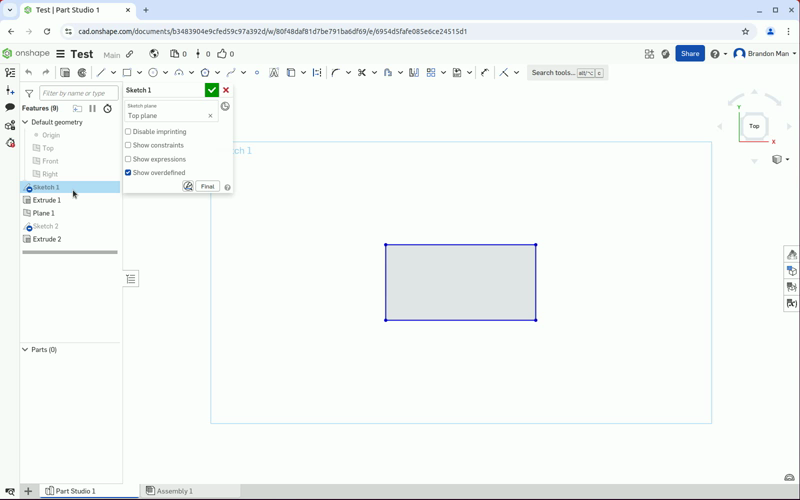
mouse_move(229, 92)
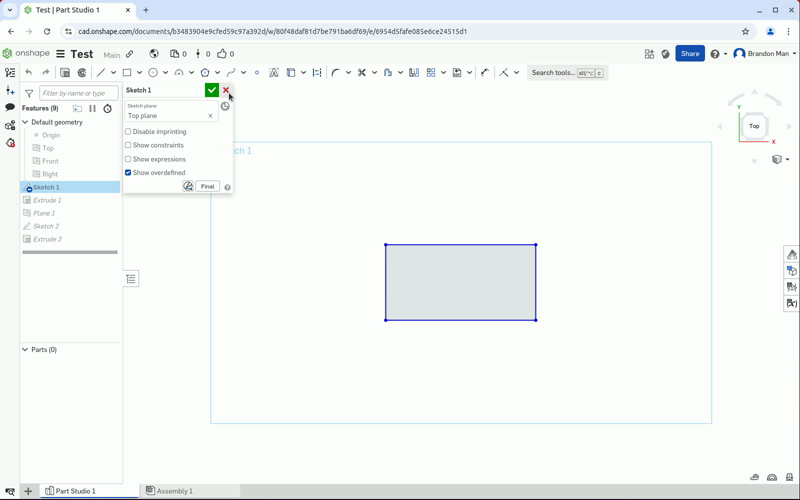
click(229, 92)
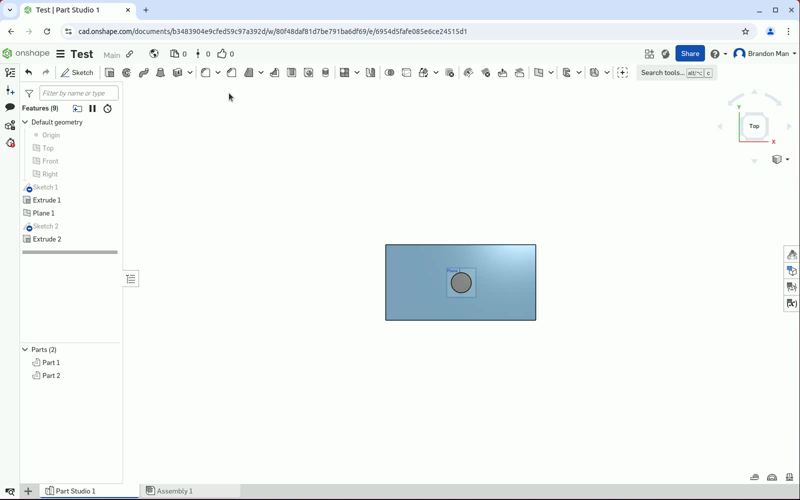
mouse_move(73, 352)
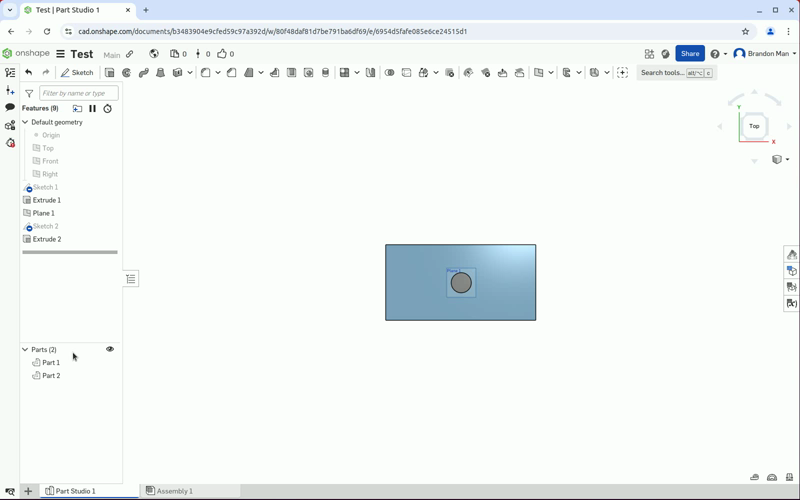
key(y)
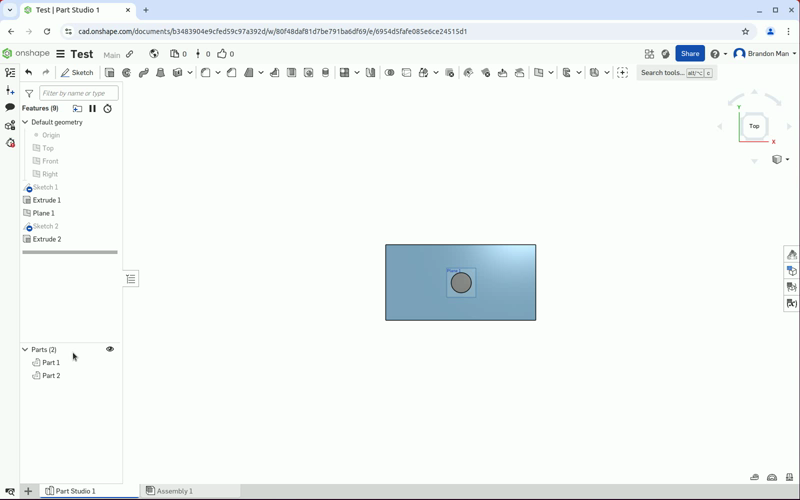
key(shift+p)
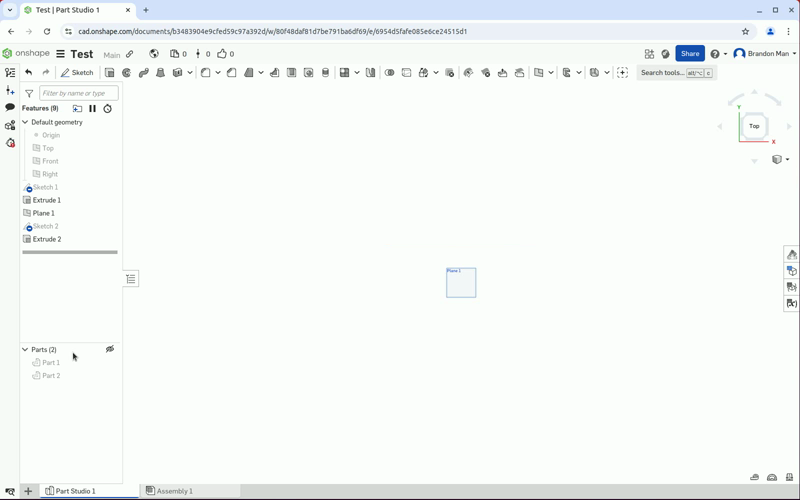
key(space)
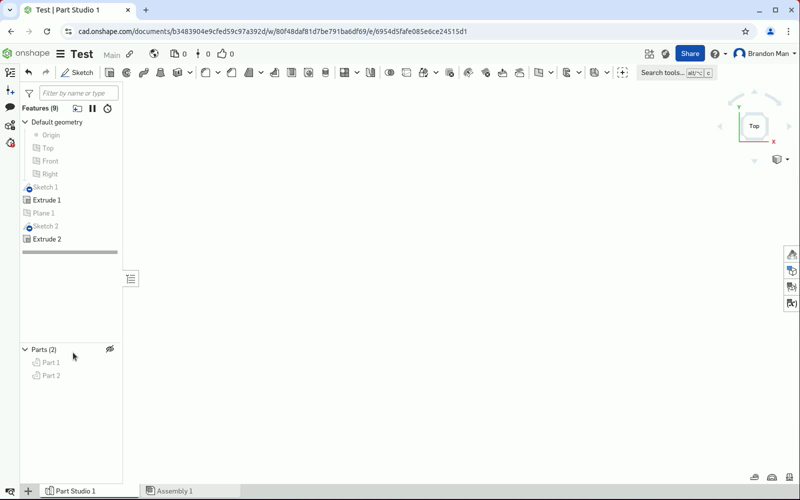
key_down(shift)
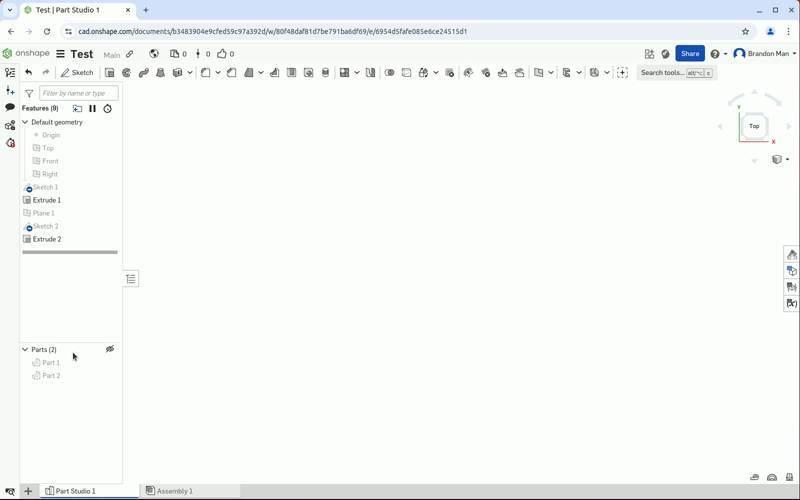
key(up)
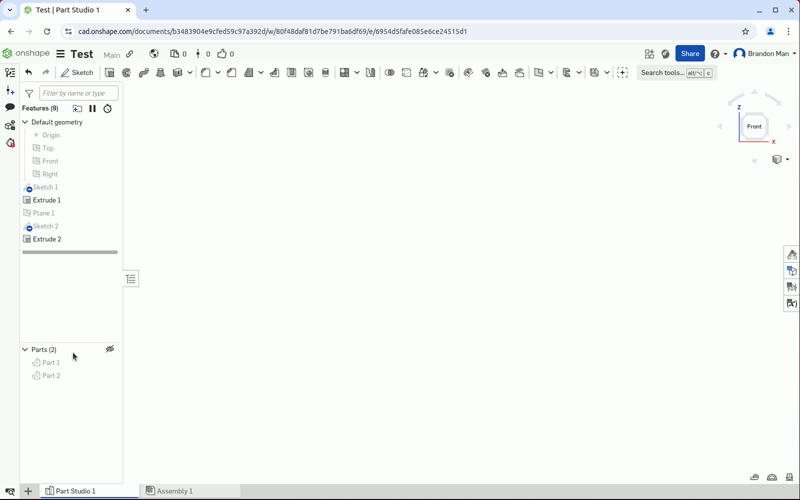
key_up(shift)
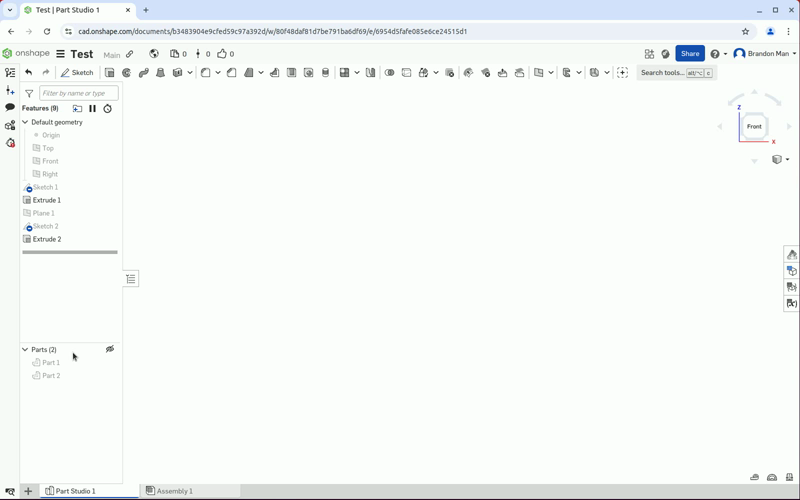
key(space)
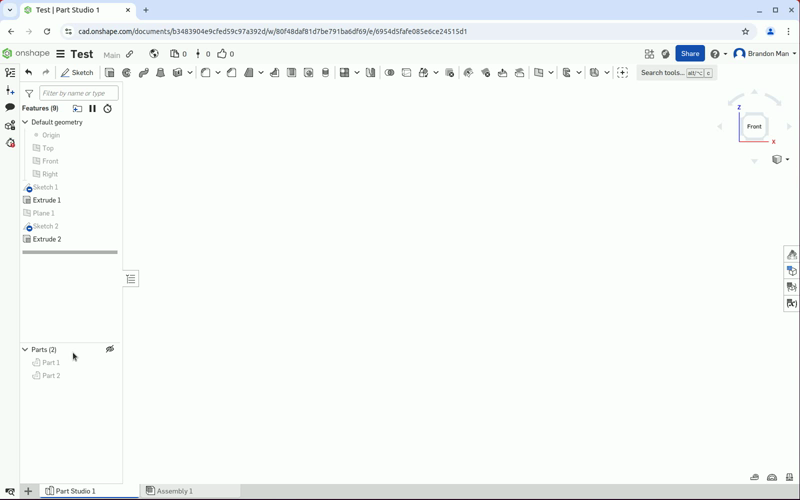
key_down(shift)
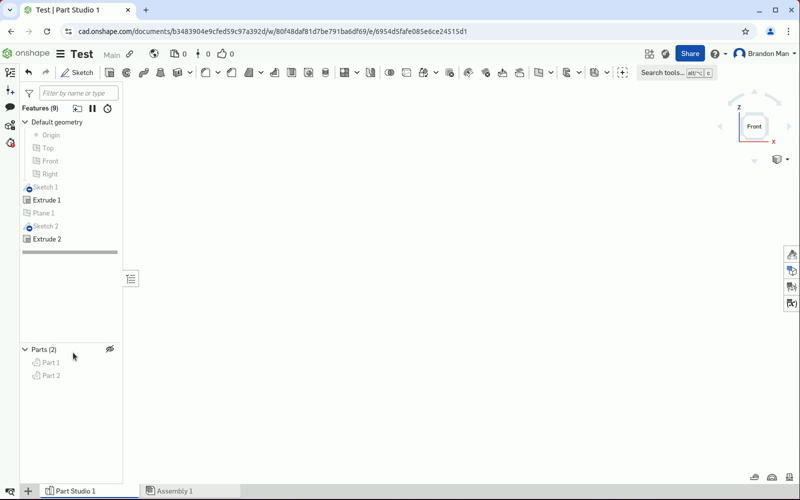
key(left)
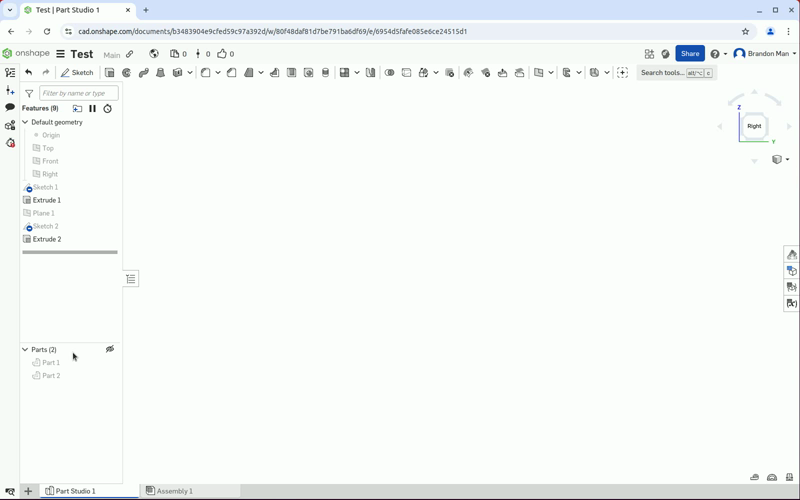
key_up(shift)
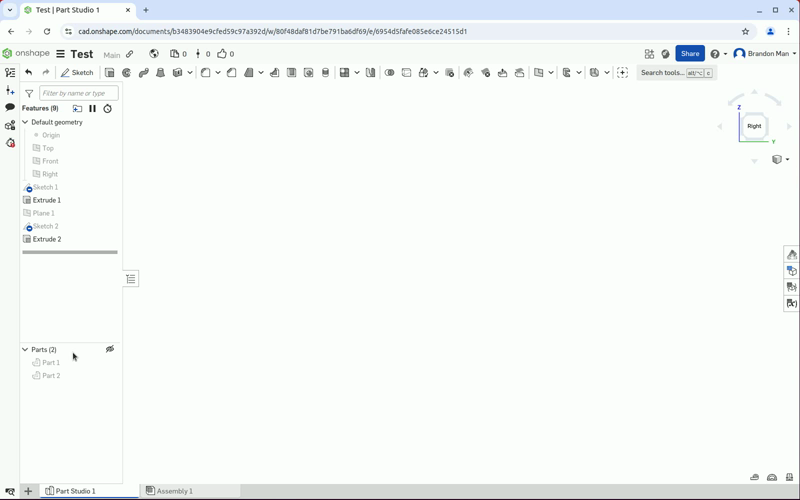
mouse_move(73, 352)
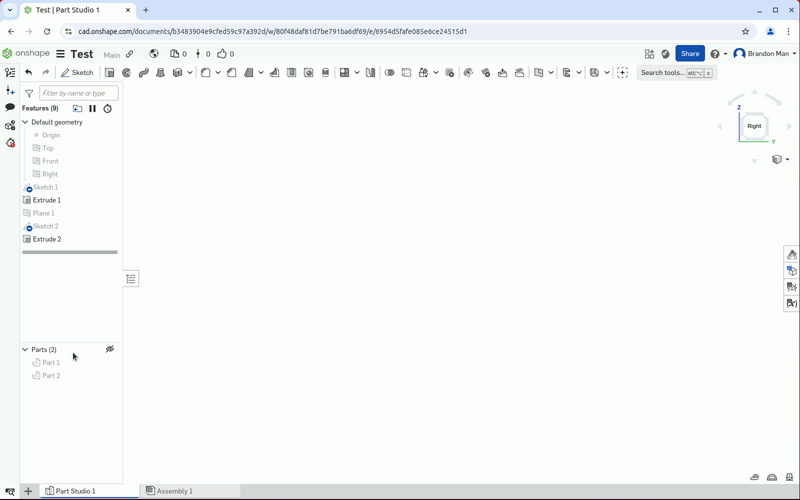
key(shift+y)
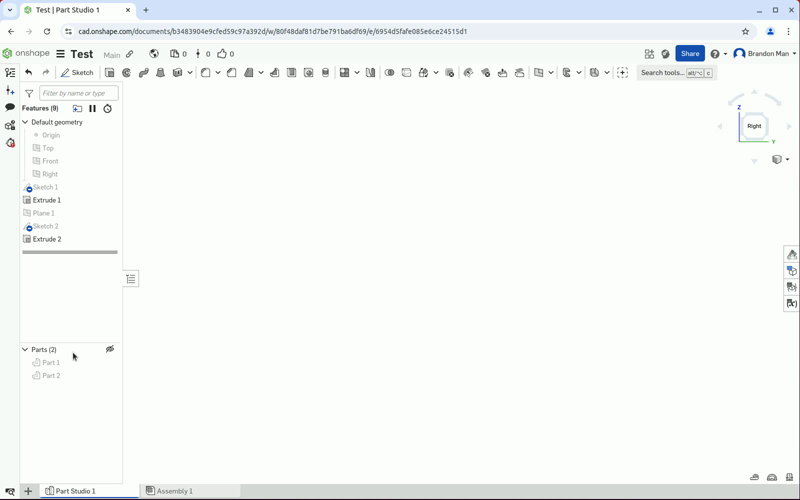
key(shift+s)
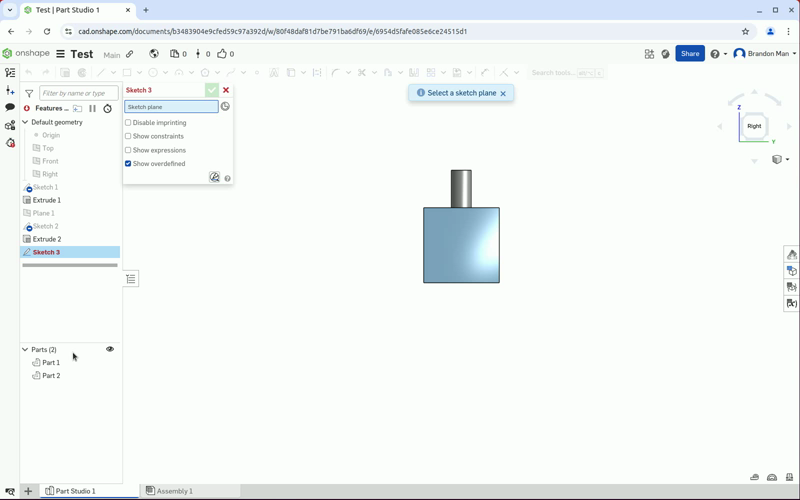
mouse_move(73, 176)
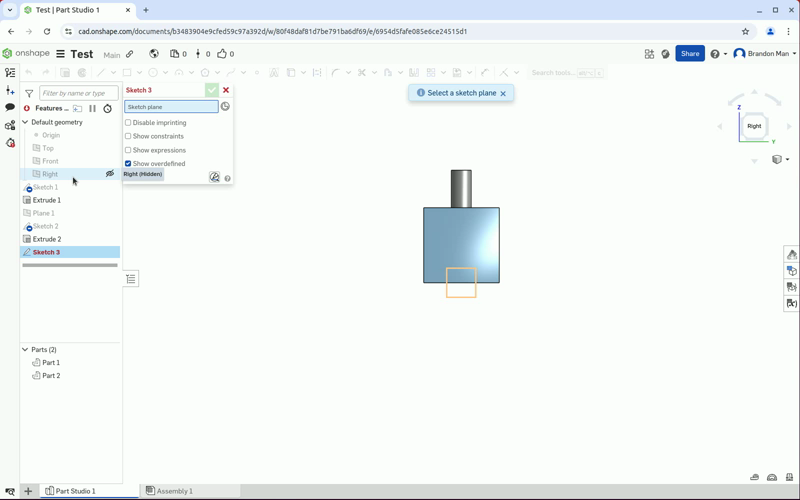
click(73, 176)
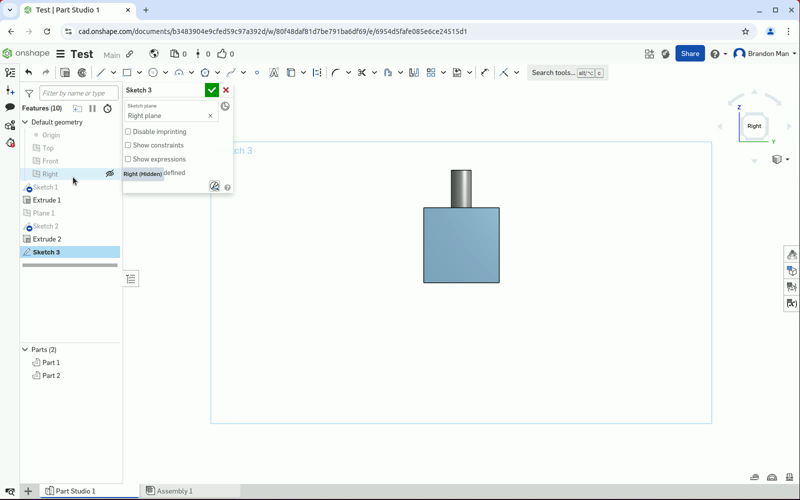
mouse_move(73, 352)
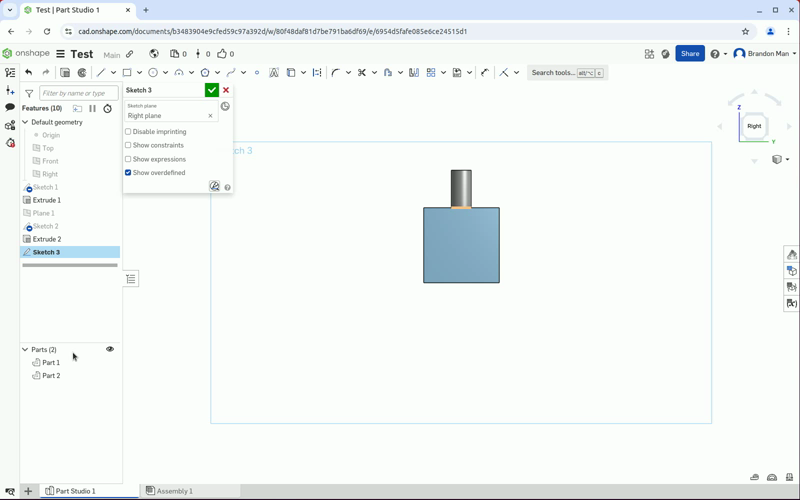
key(y)
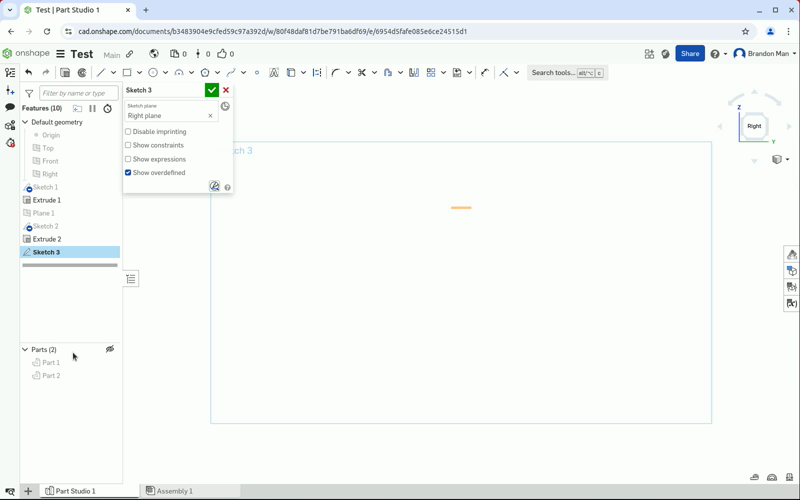
key(l)
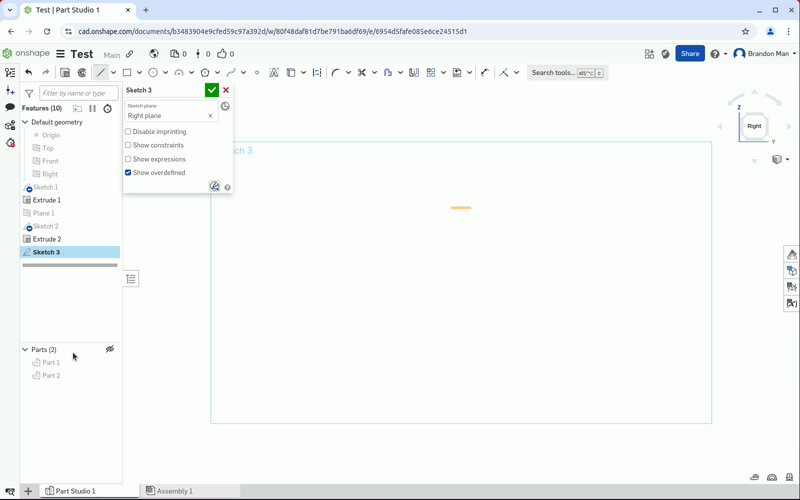
key_down(shift)
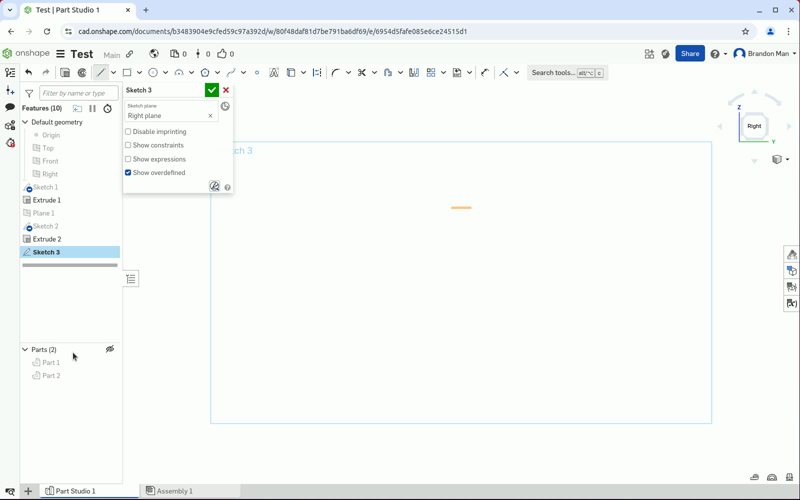
mouse_move(348, 339)
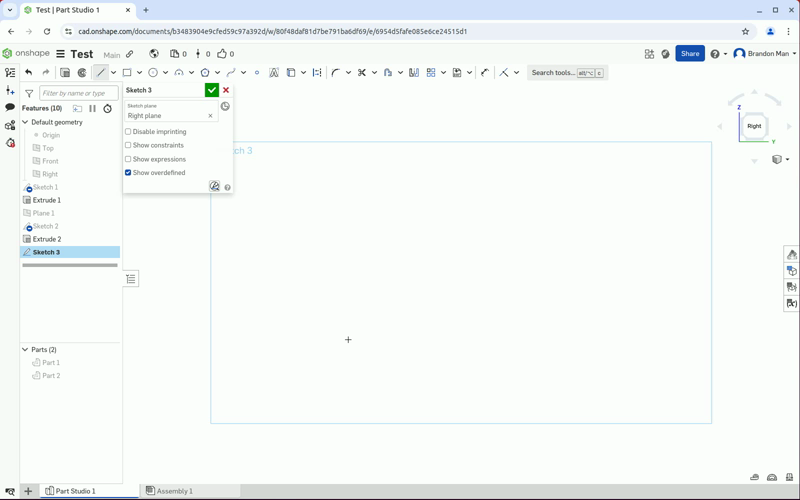
click(348, 339)
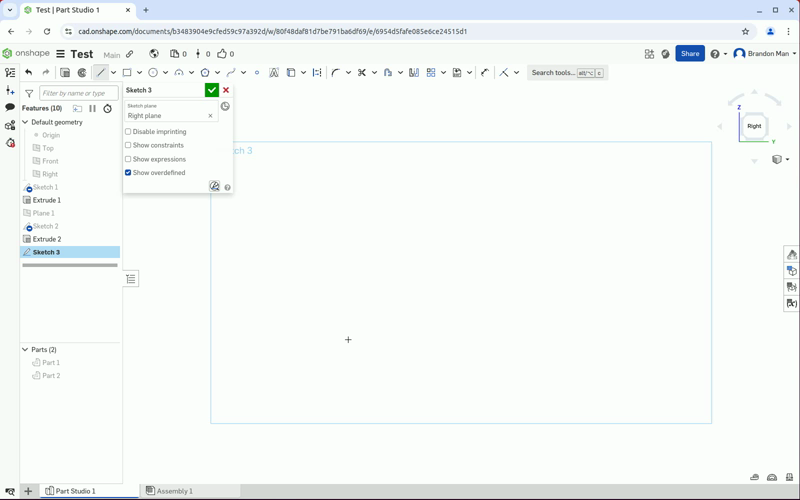
key_up(shift)
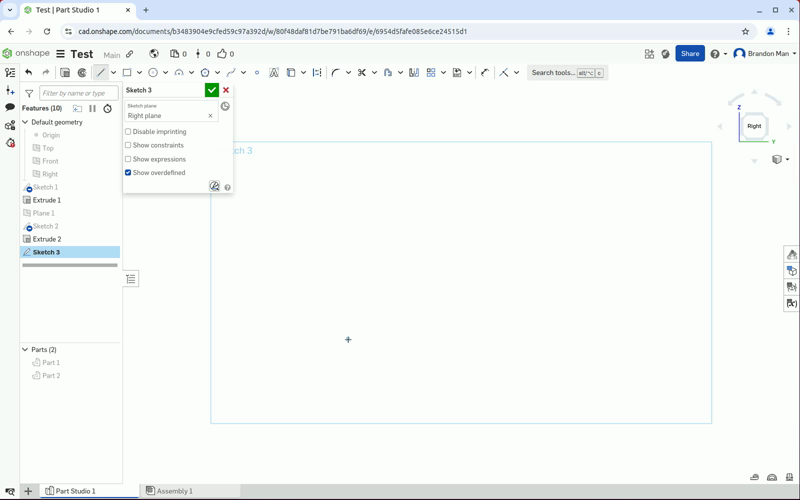
key_down(shift)
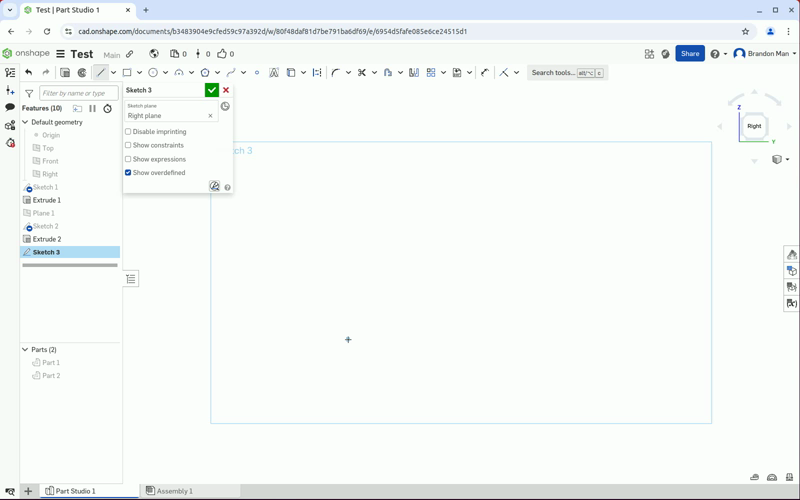
mouse_move(572, 339)
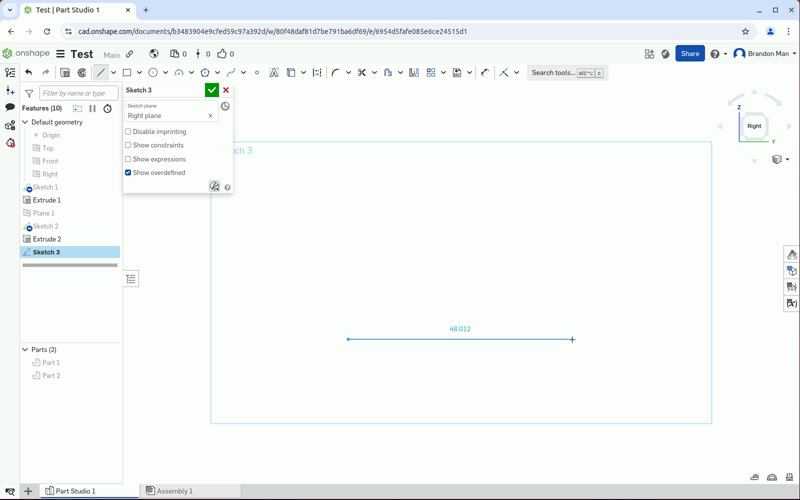
click(572, 339)
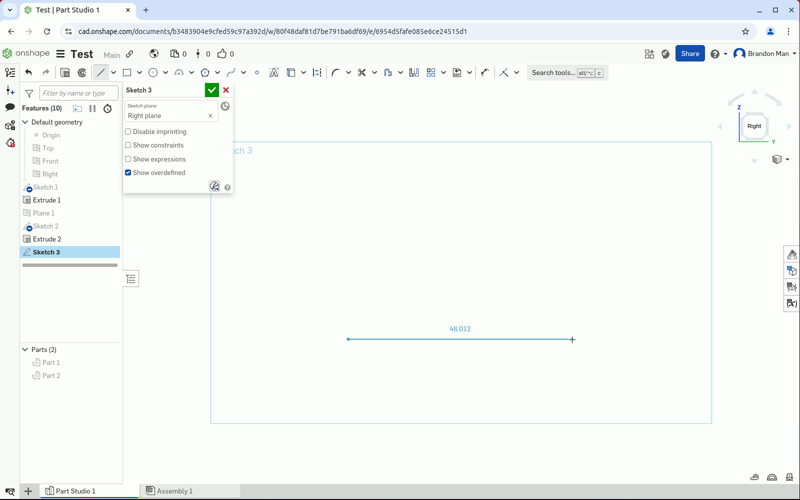
key_up(shift)
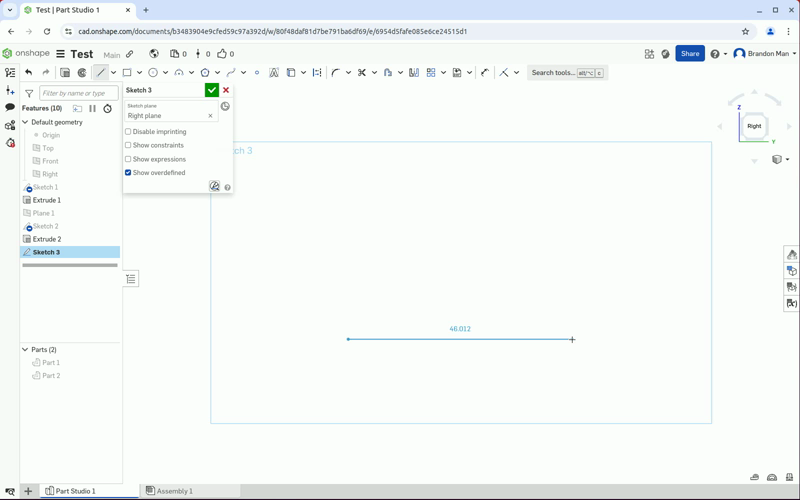
key_down(shift)
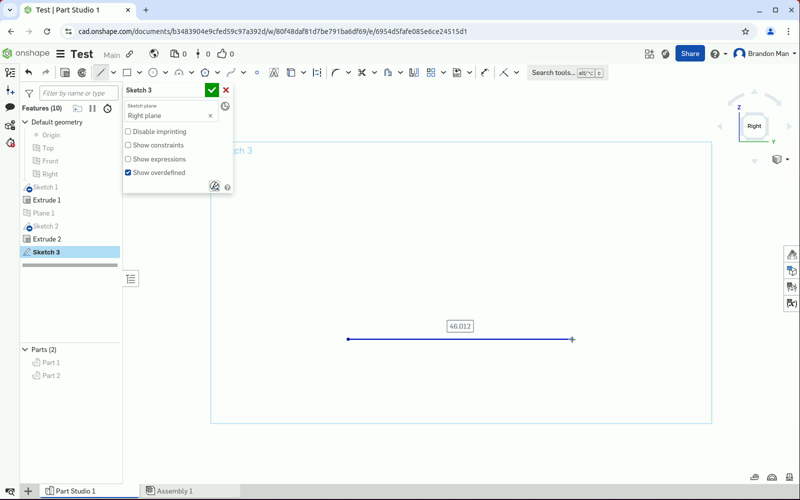
mouse_move(572, 226)
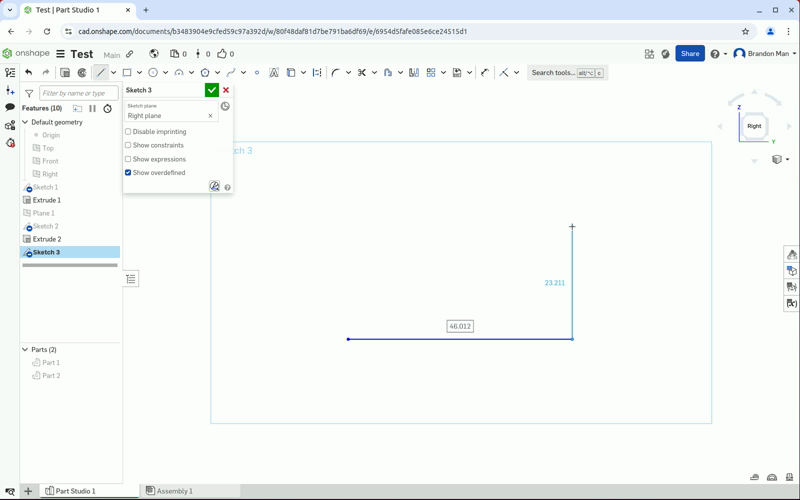
click(572, 226)
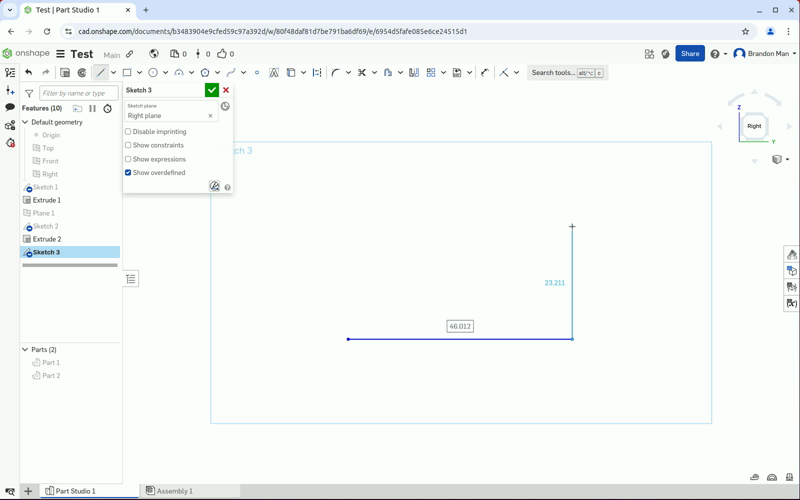
key_up(shift)
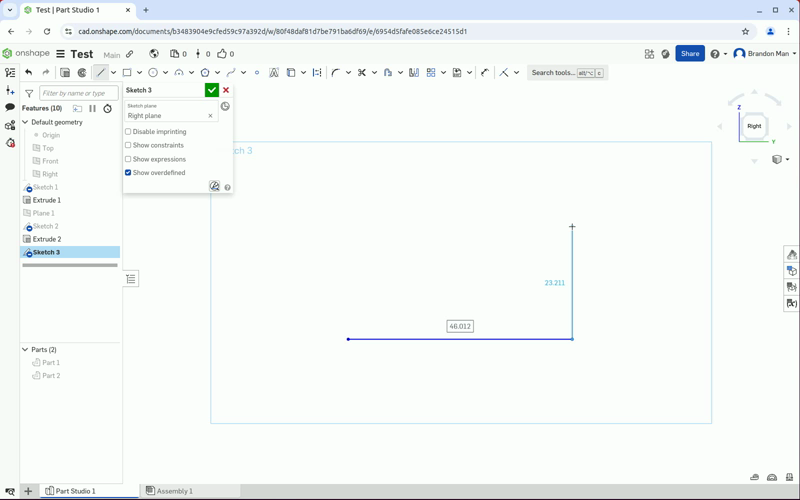
key_down(shift)
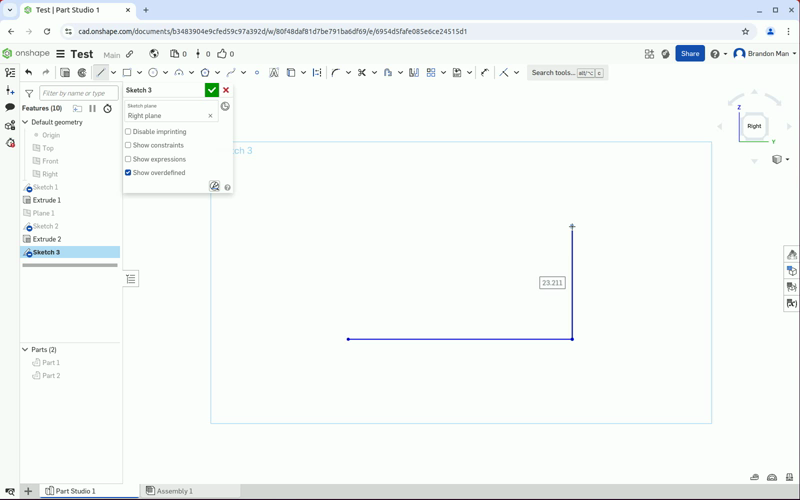
mouse_move(348, 226)
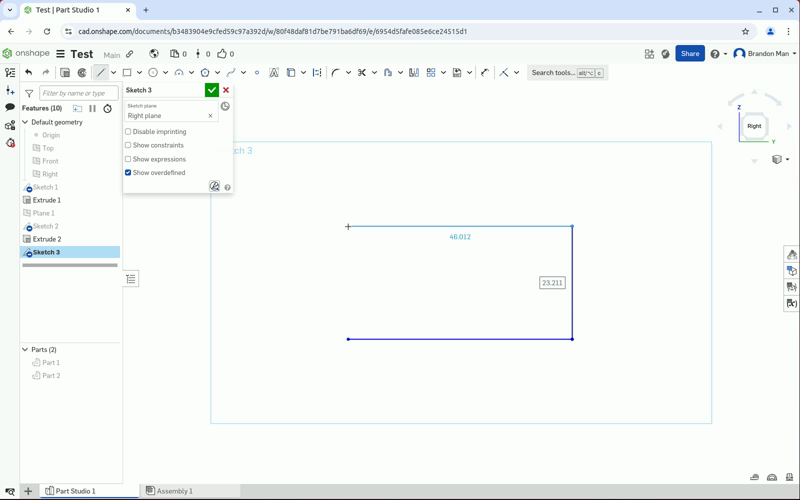
click(348, 226)
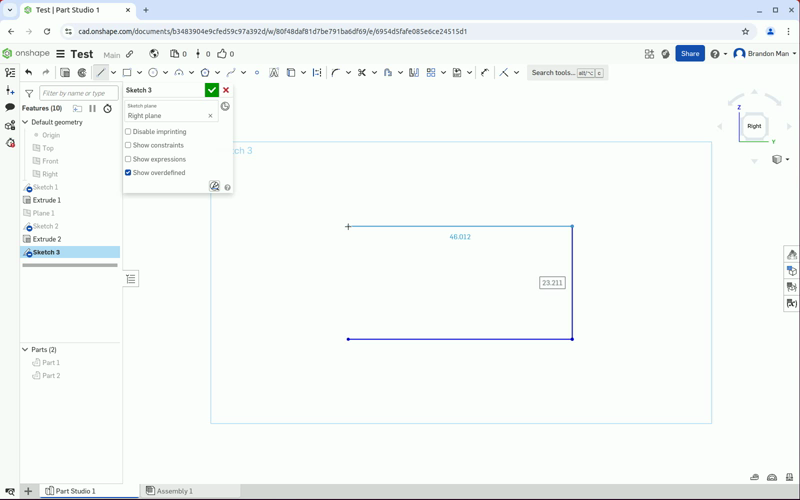
key_up(shift)
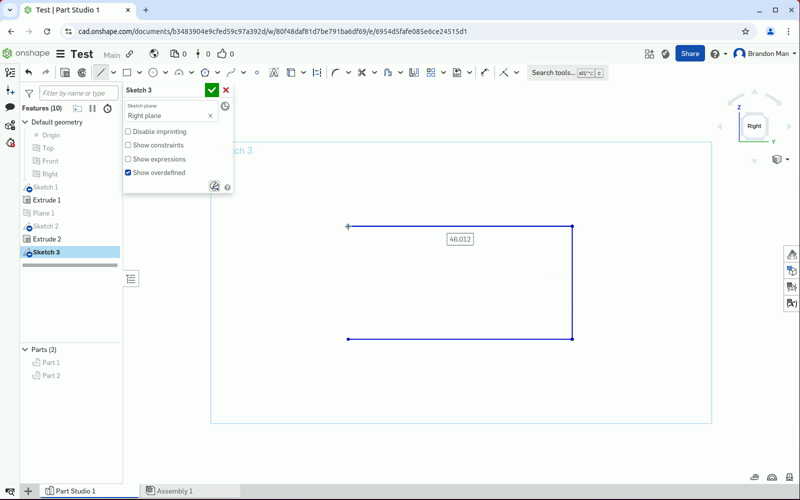
key_down(shift)
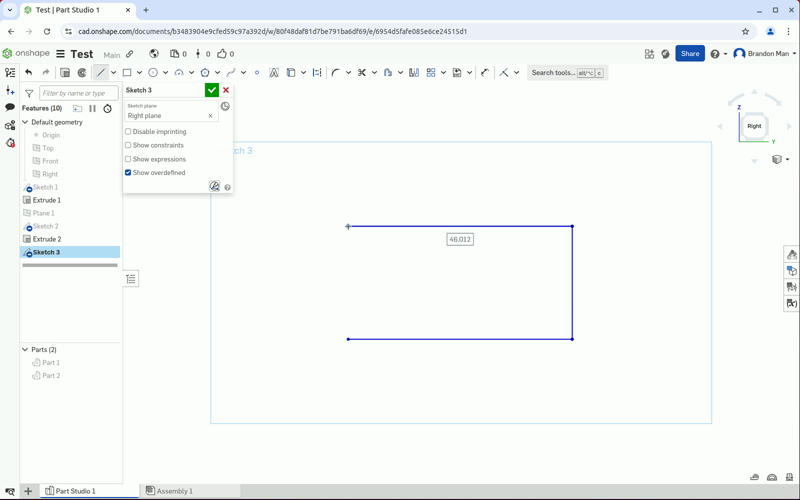
mouse_move(348, 339)
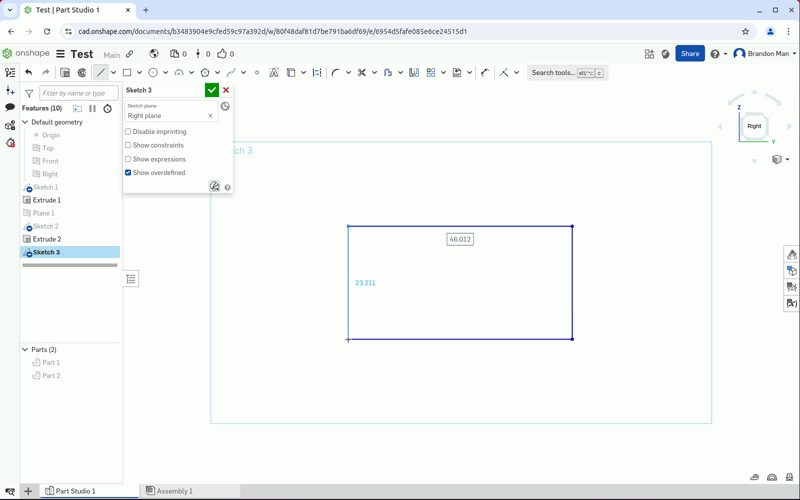
key_up(shift)
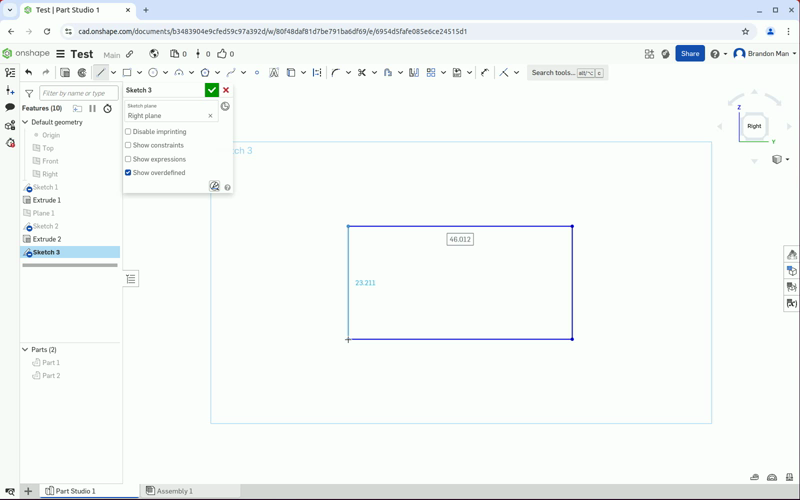
click(348, 339)
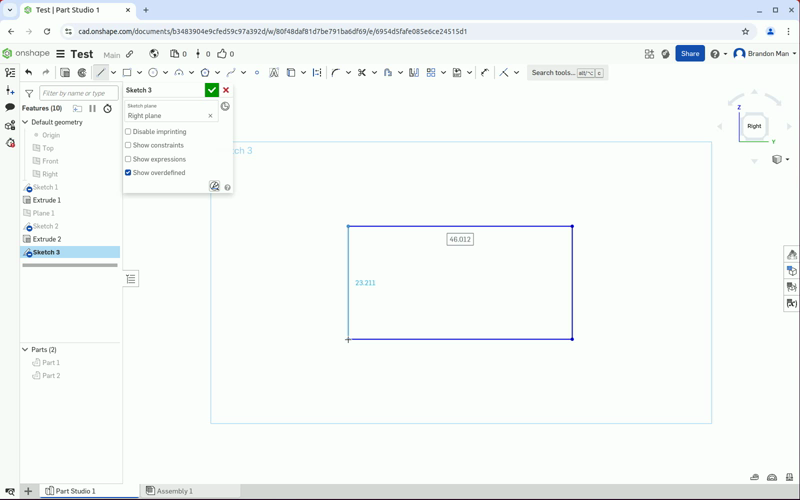
key(esc)
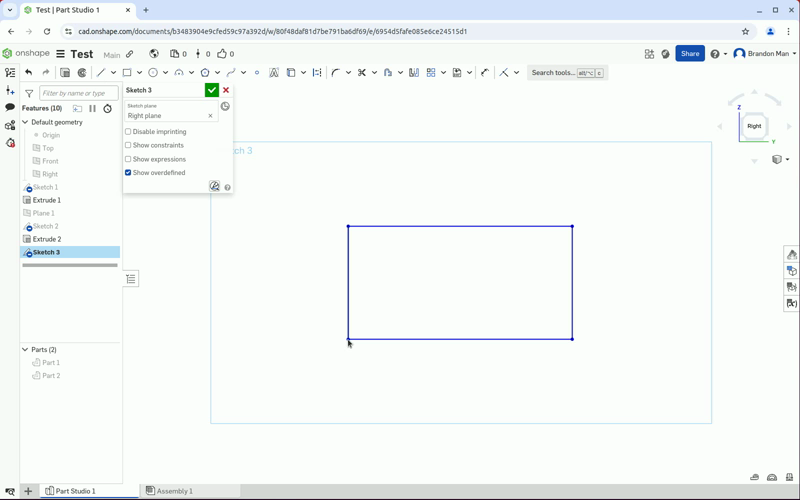
mouse_move(439, 244)
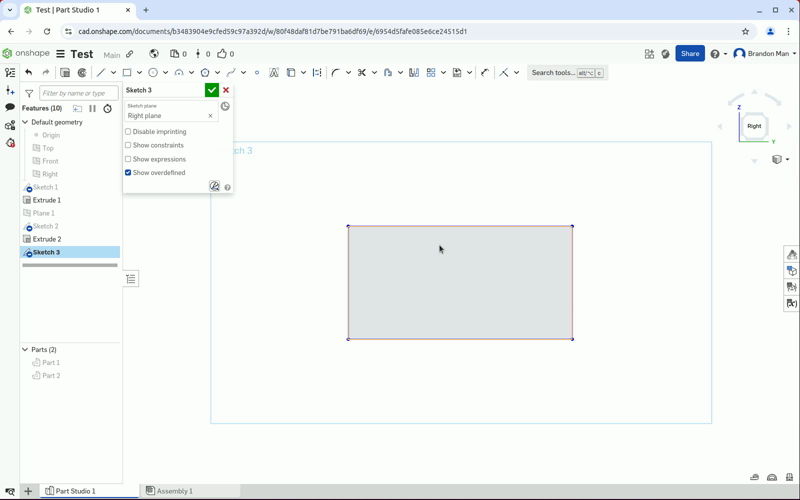
click(439, 244)
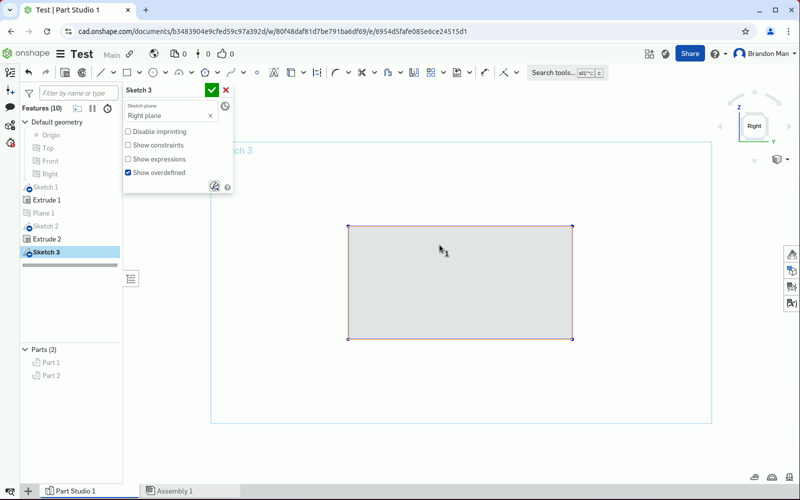
mouse_move(73, 352)
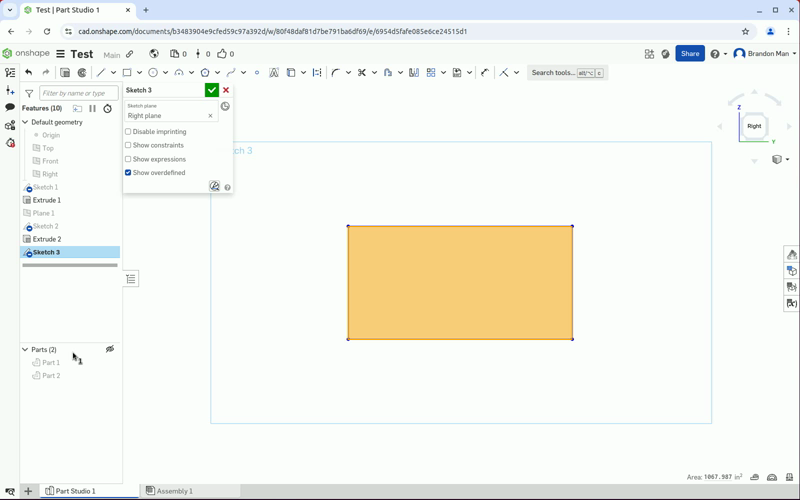
key(shift+y)
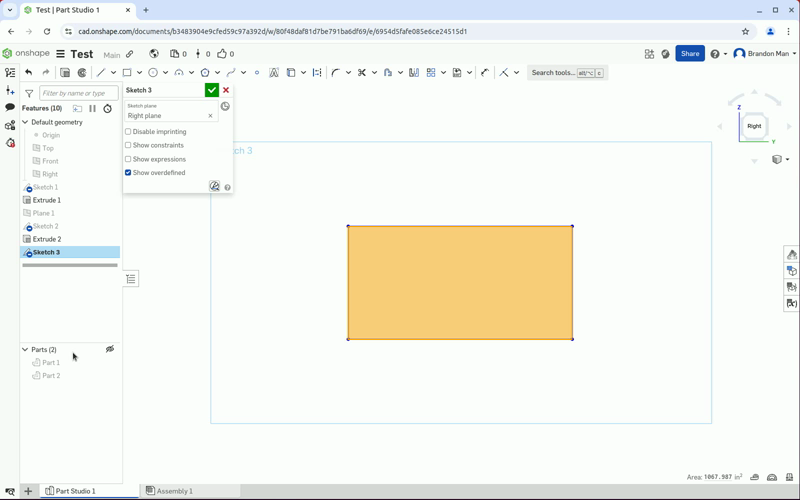
key(shift+e)
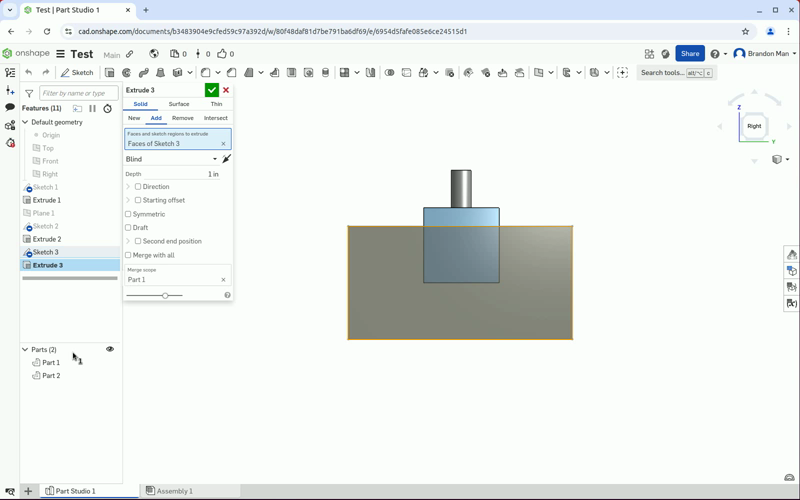
mouse_move(143, 106)
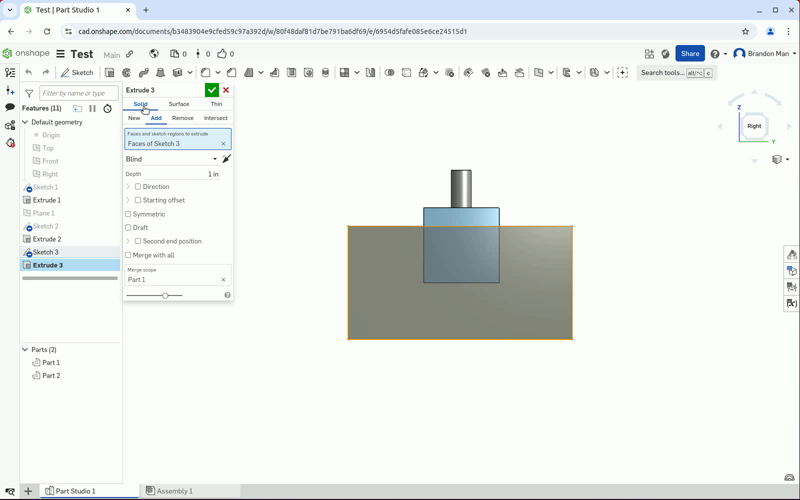
click(143, 106)
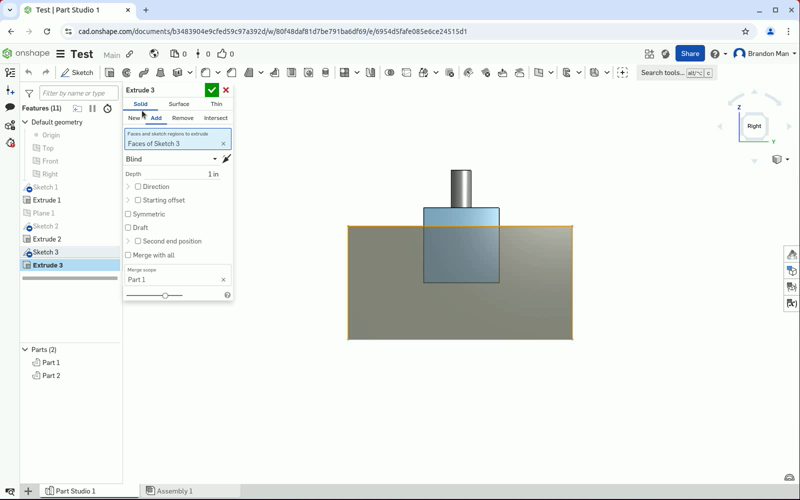
mouse_move(137, 120)
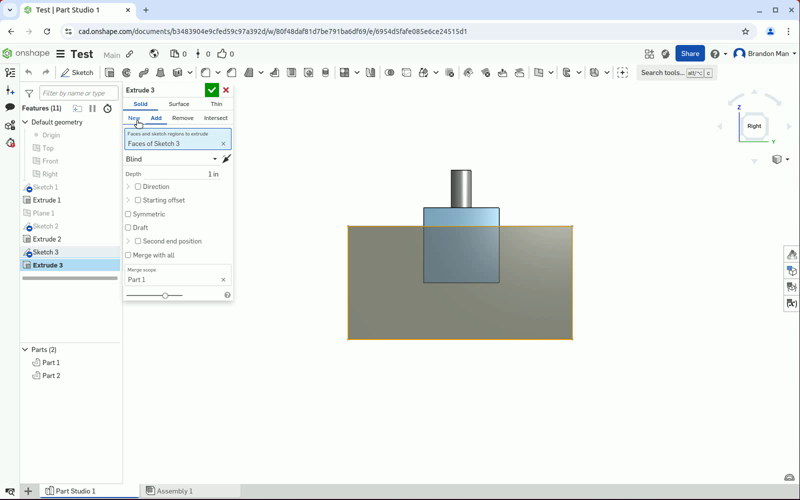
click(137, 120)
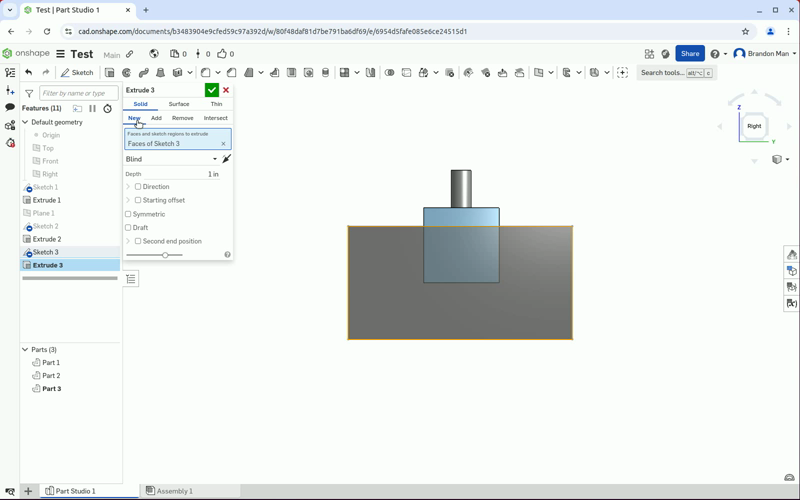
key(tab, 4)
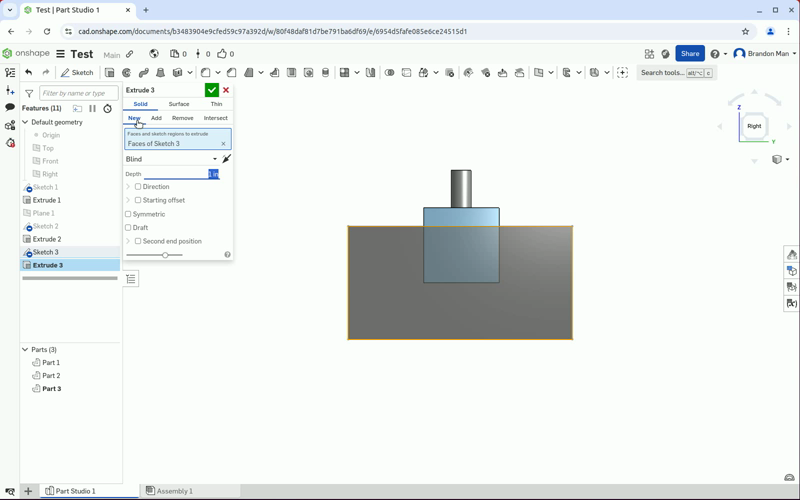
text(7.703)
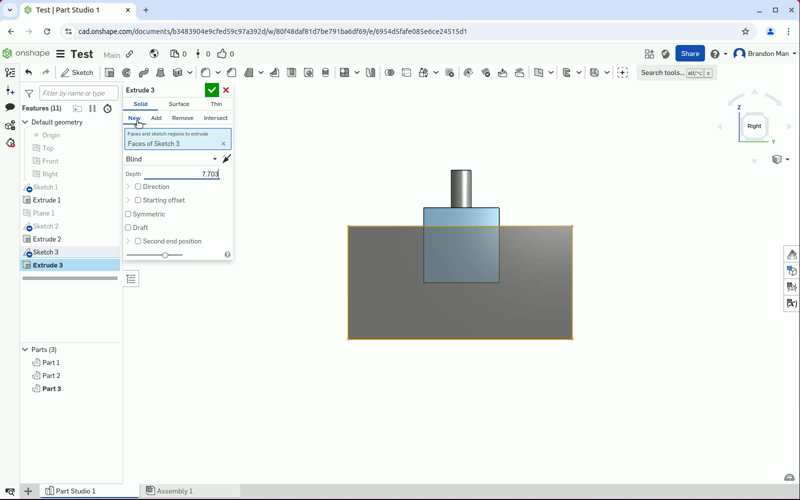
key(enter)
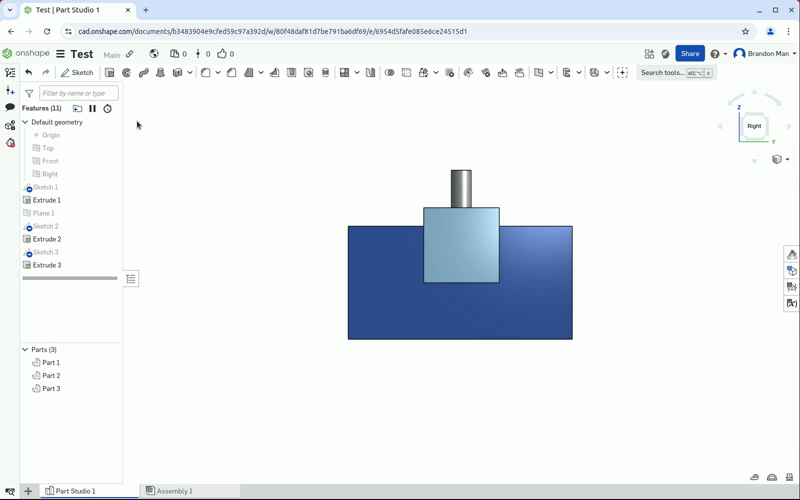
key(shift+h)
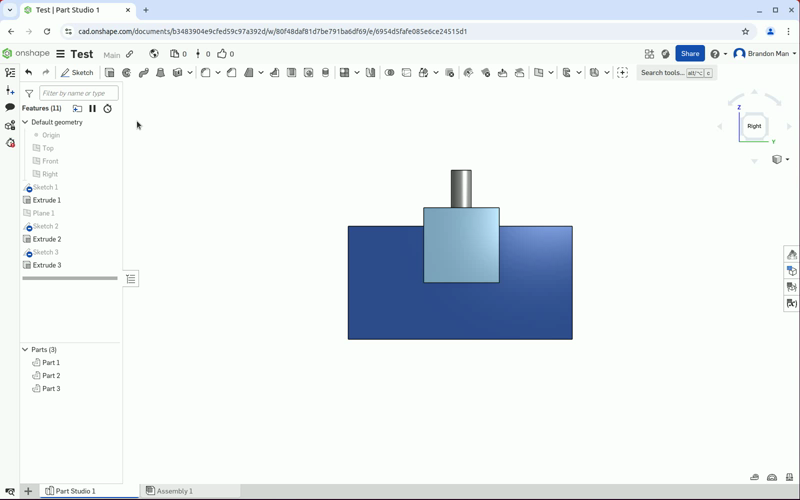
key(shift+h)
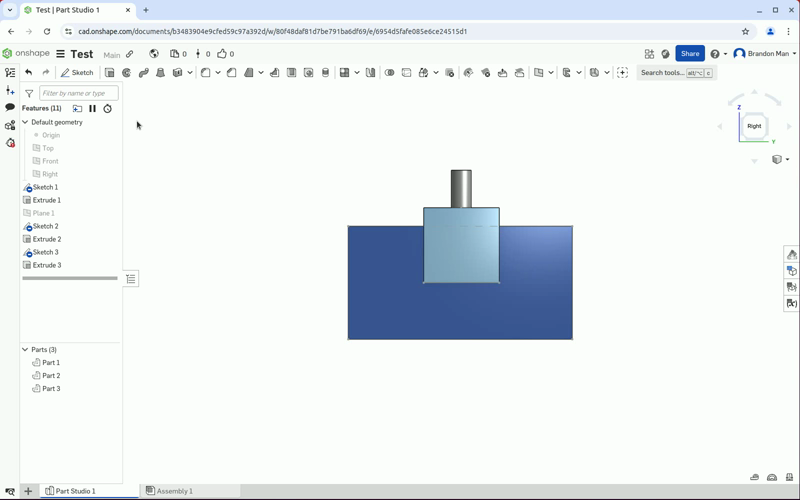
key(shift+7)
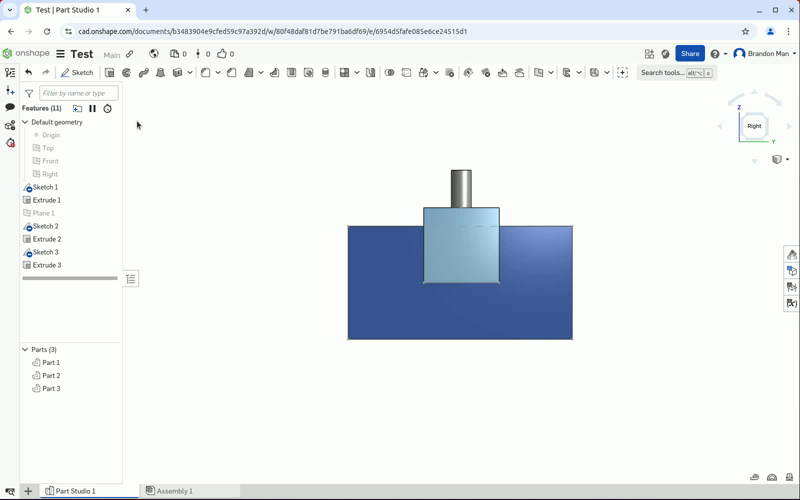
key(right, 2)
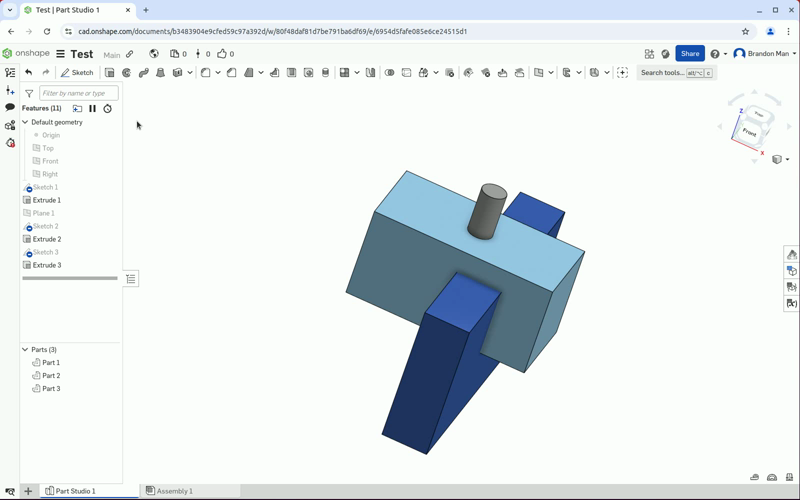
key(down, 2)
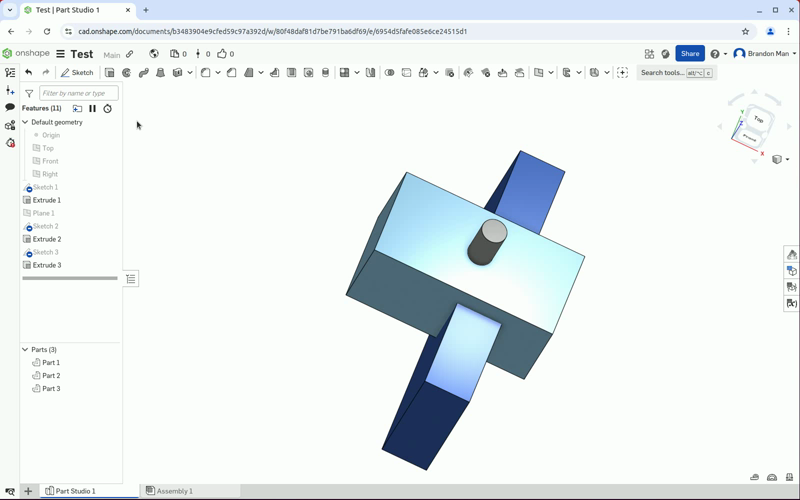
key(up, 2)
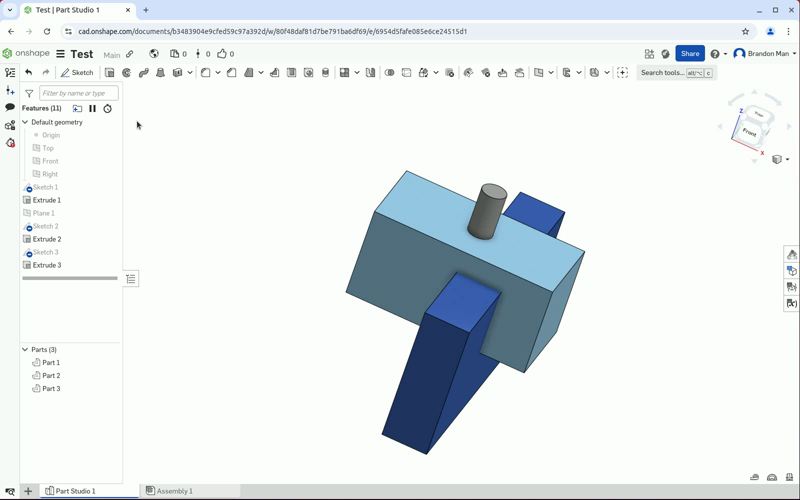
key(left, 2)
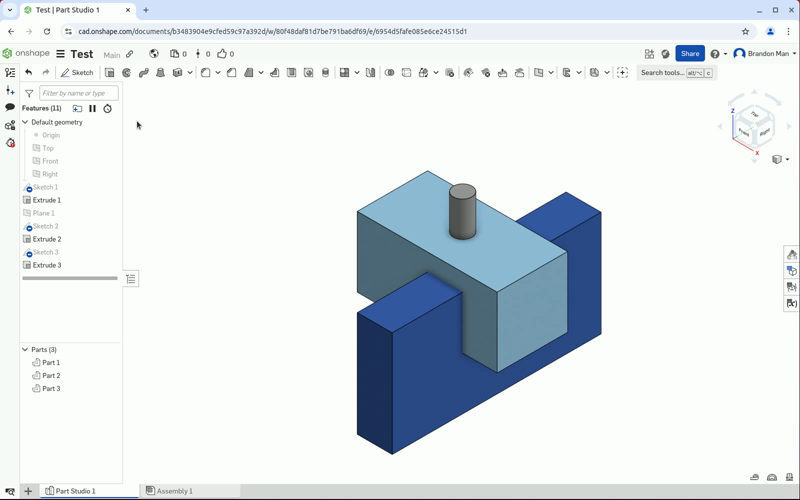
mouse_move(73, 189)
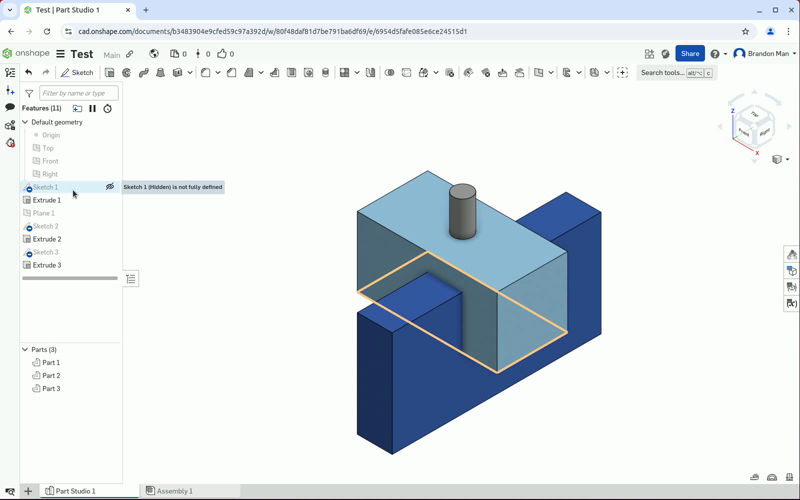
click(73, 189)